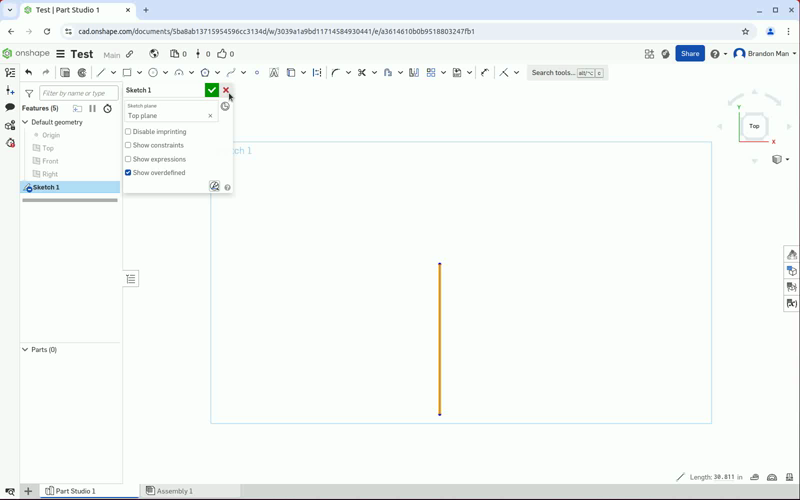
key(shift+h)
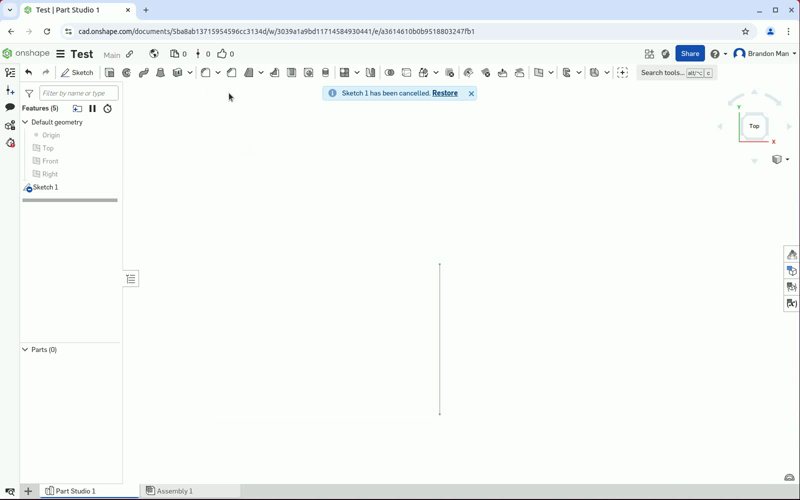
key(shift+s)
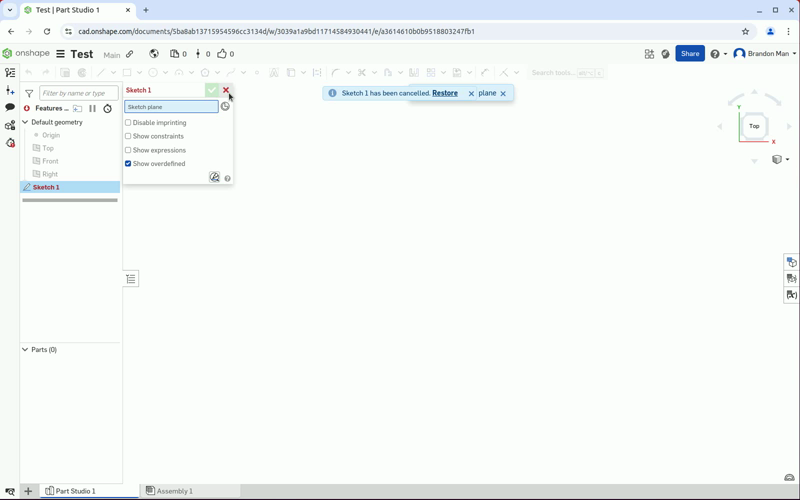
mouse_move(73, 150)
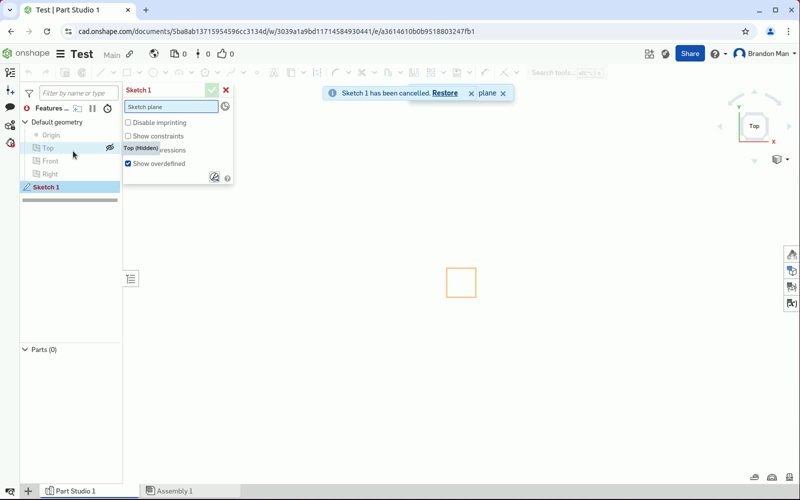
click(73, 150)
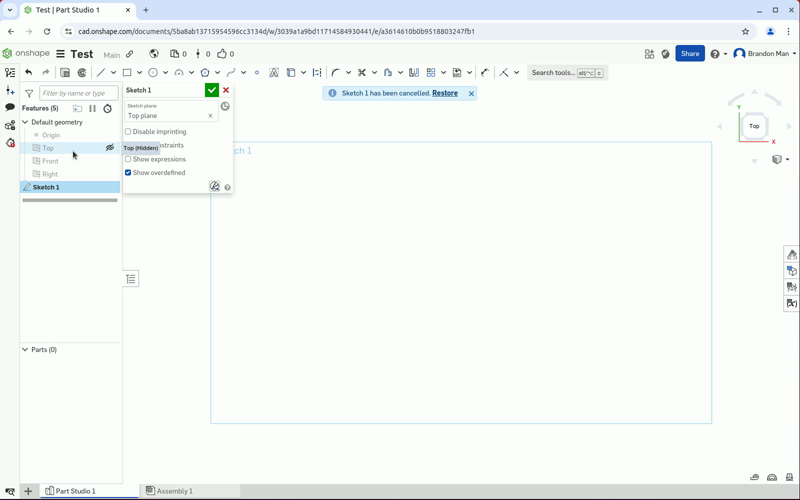
mouse_move(73, 352)
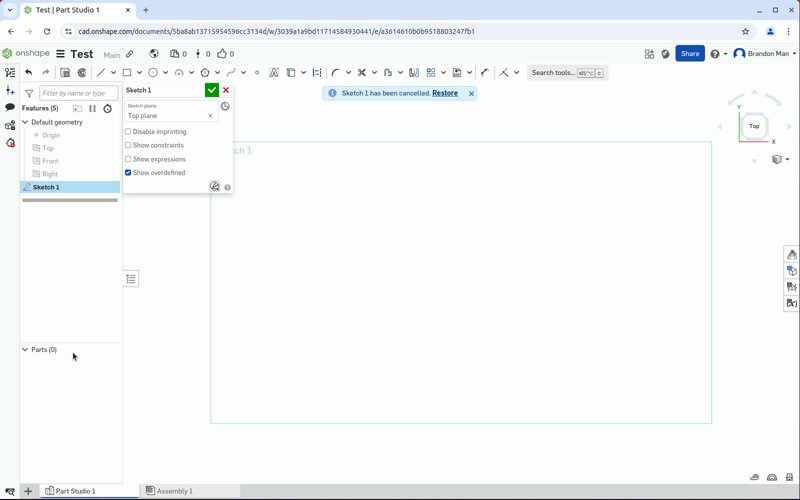
key(y)
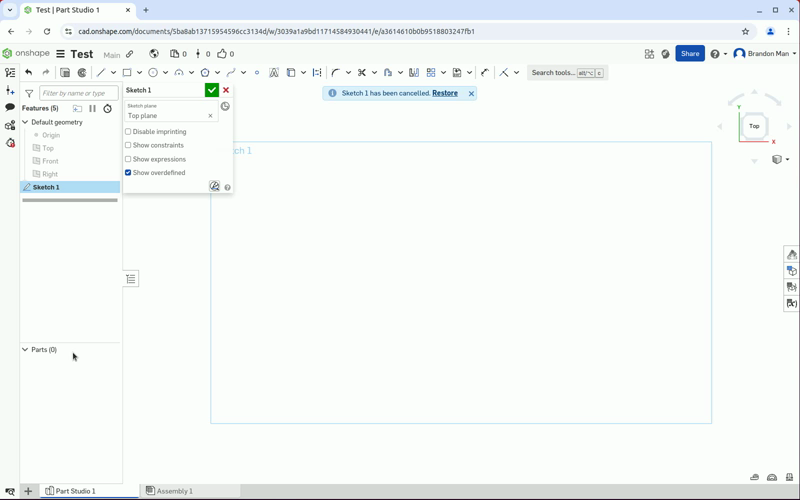
key(l)
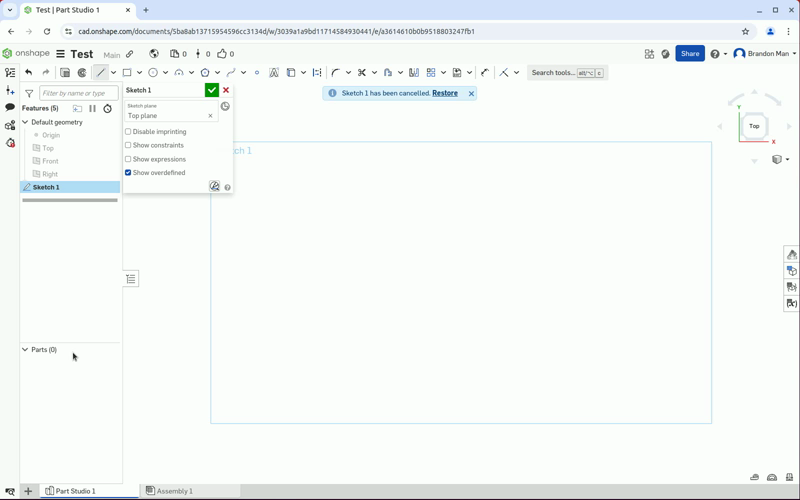
key_down(shift)
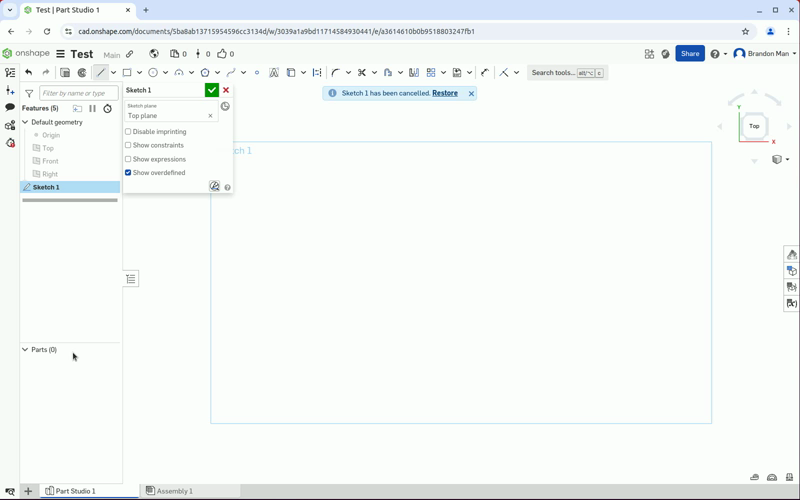
mouse_move(430, 333)
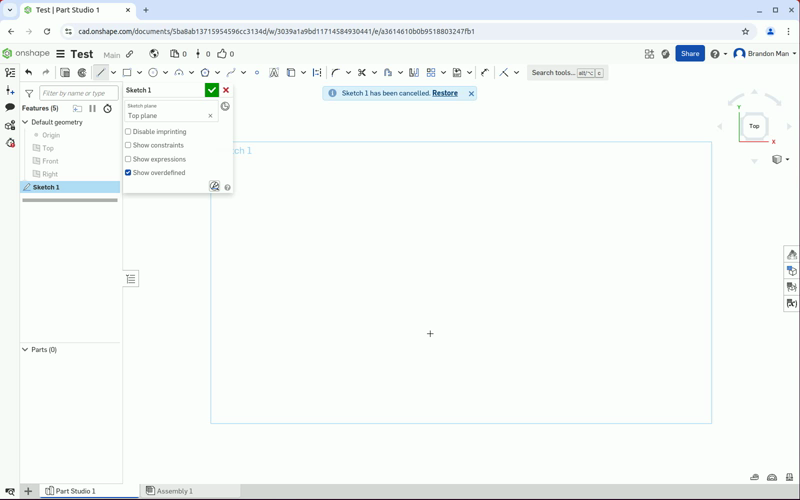
click(430, 333)
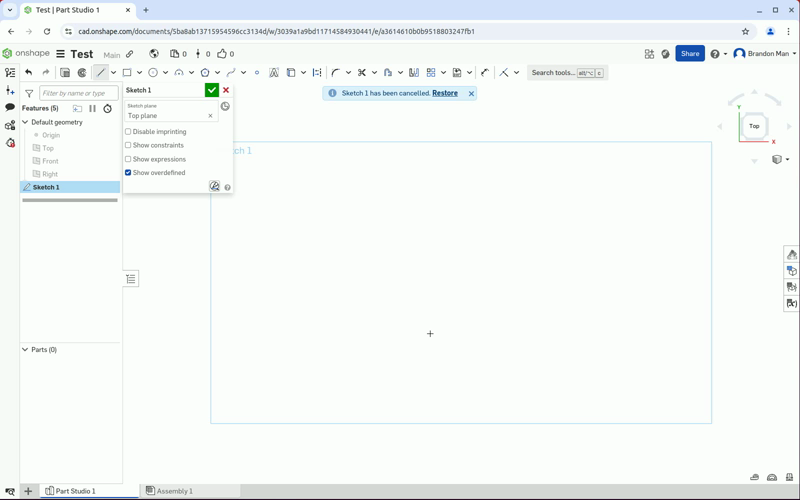
key_up(shift)
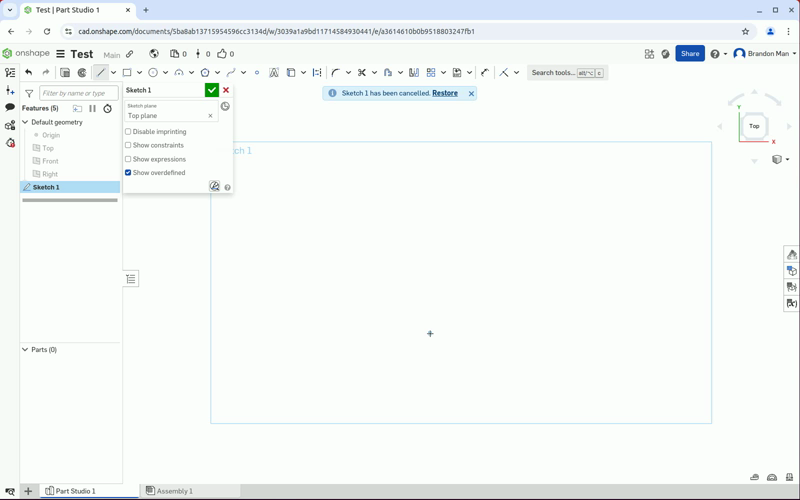
key_down(shift)
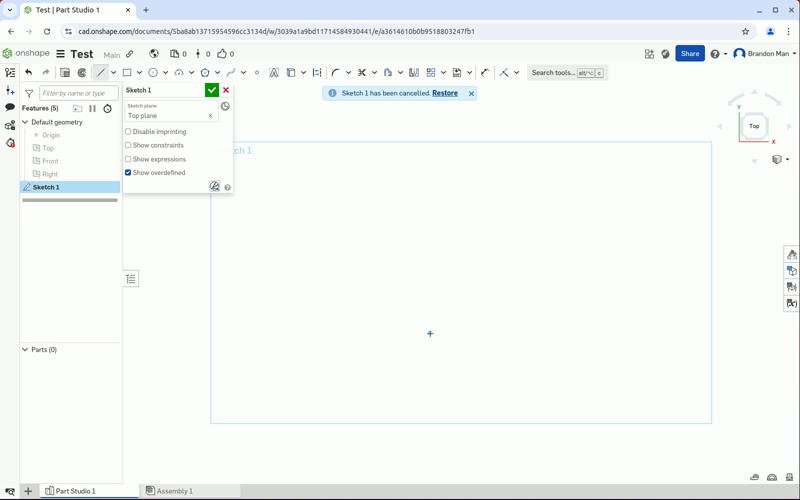
mouse_move(502, 333)
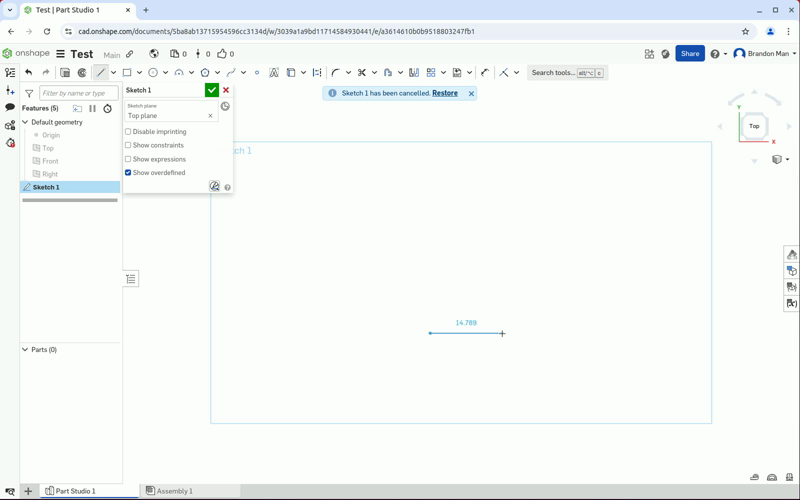
click(502, 333)
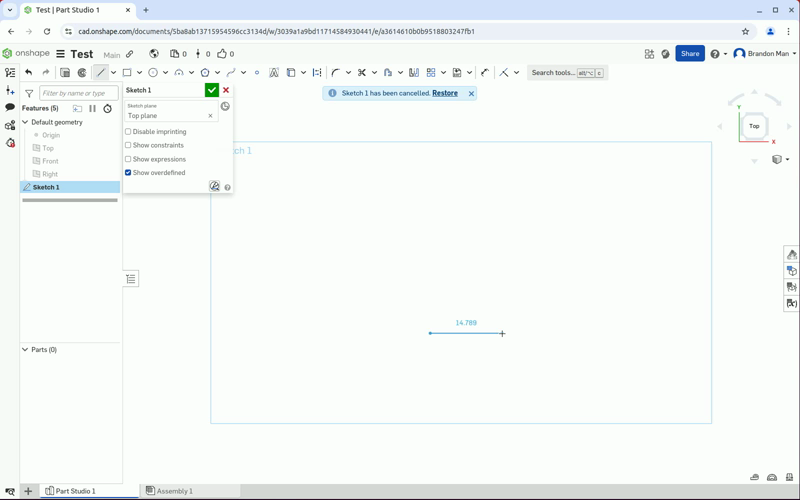
key_up(shift)
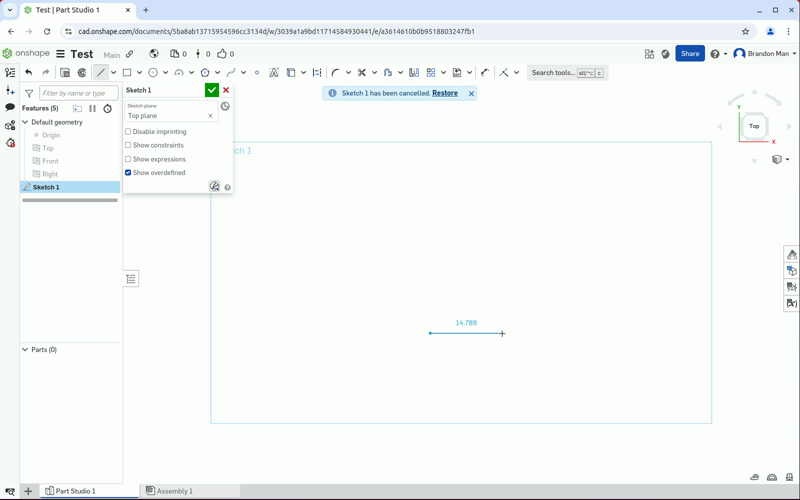
key_down(shift)
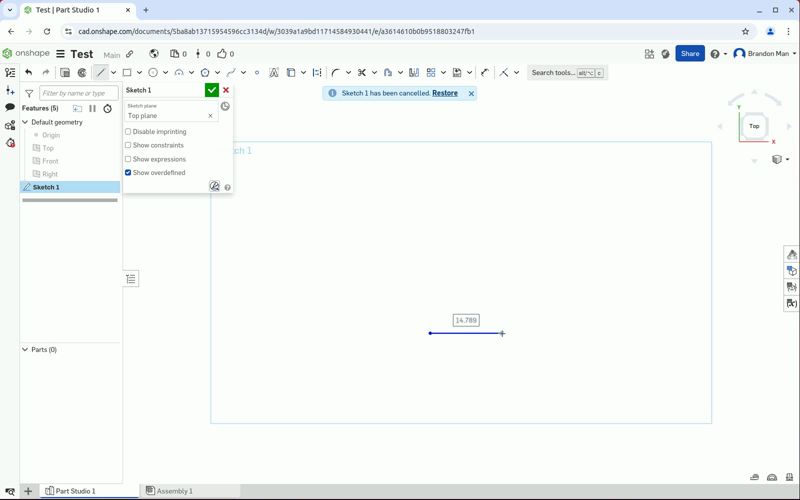
mouse_move(502, 261)
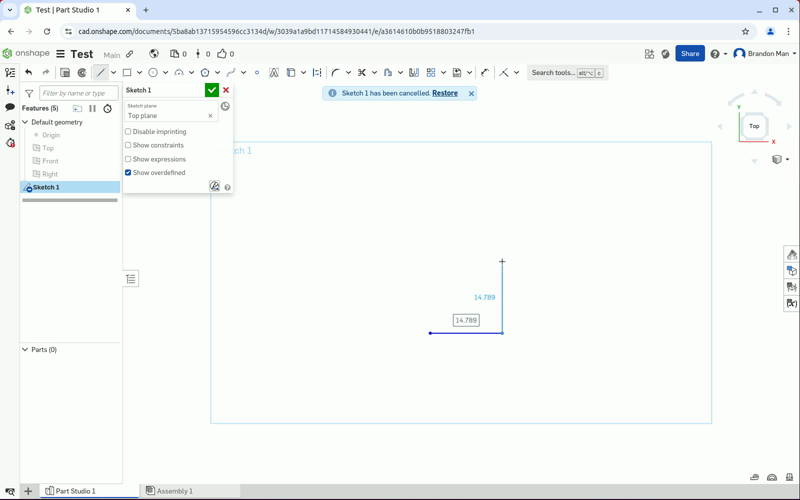
click(502, 261)
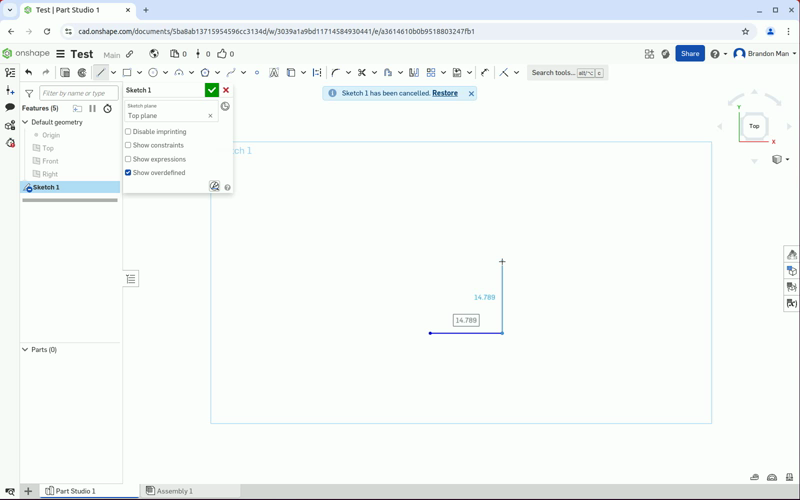
key_up(shift)
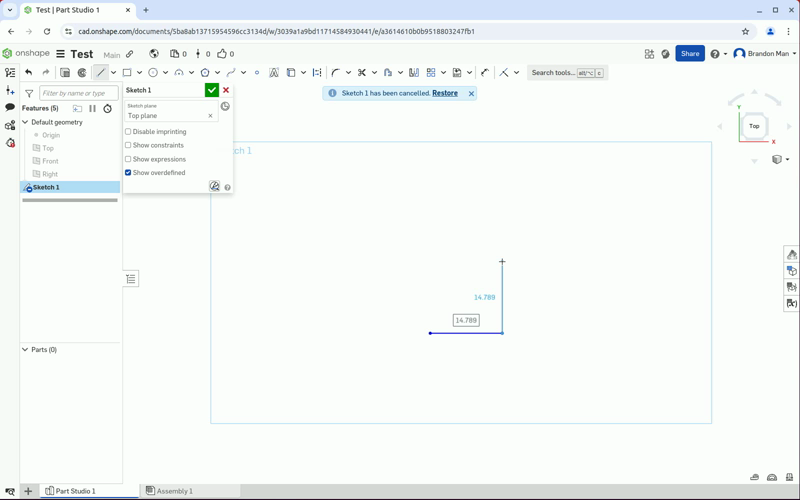
key_down(shift)
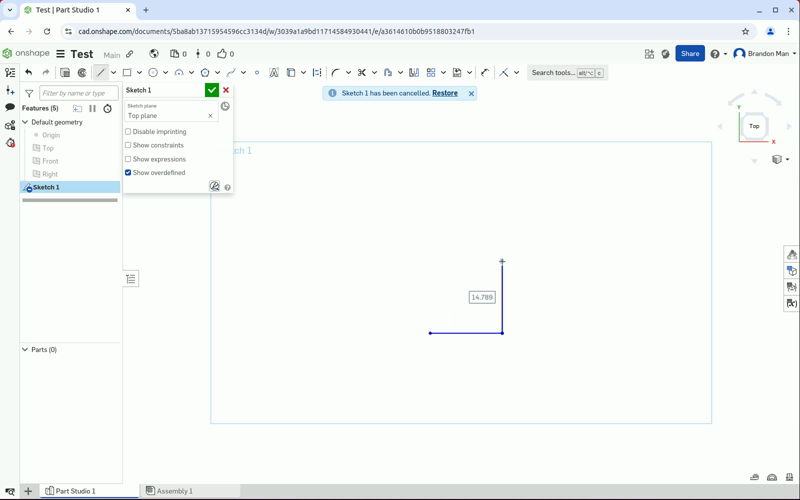
mouse_move(430, 261)
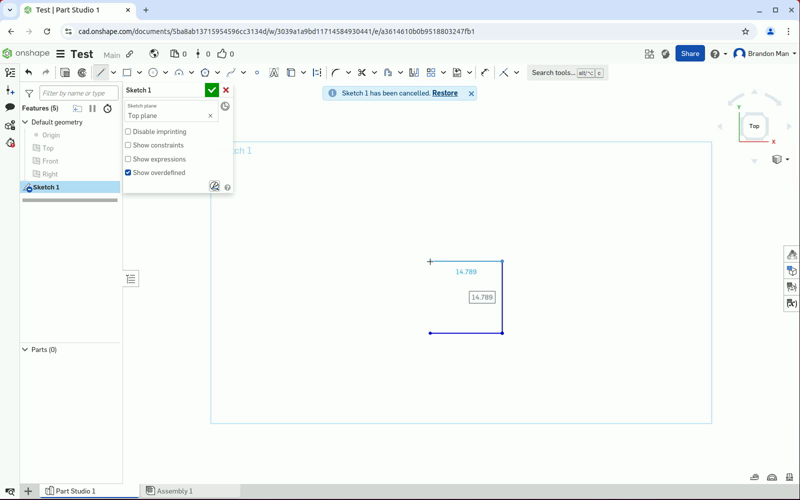
click(430, 261)
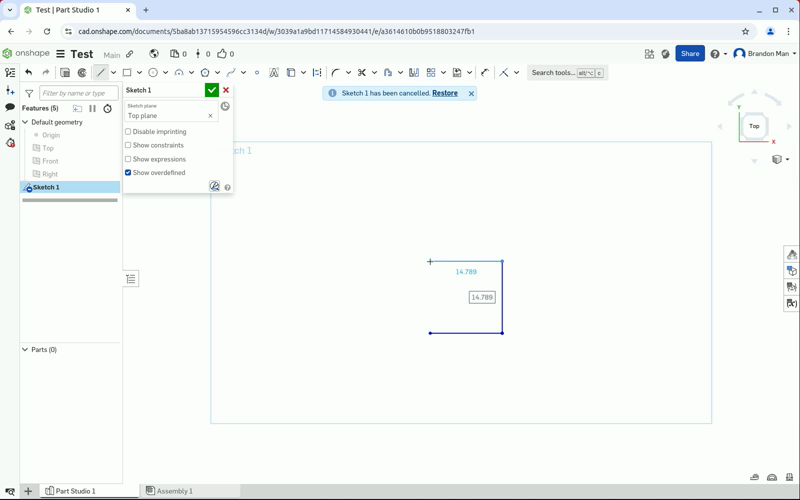
key_up(shift)
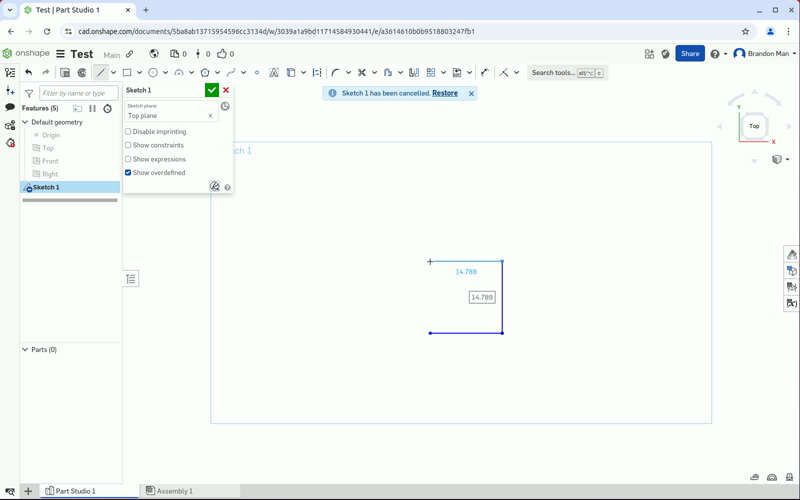
key_down(shift)
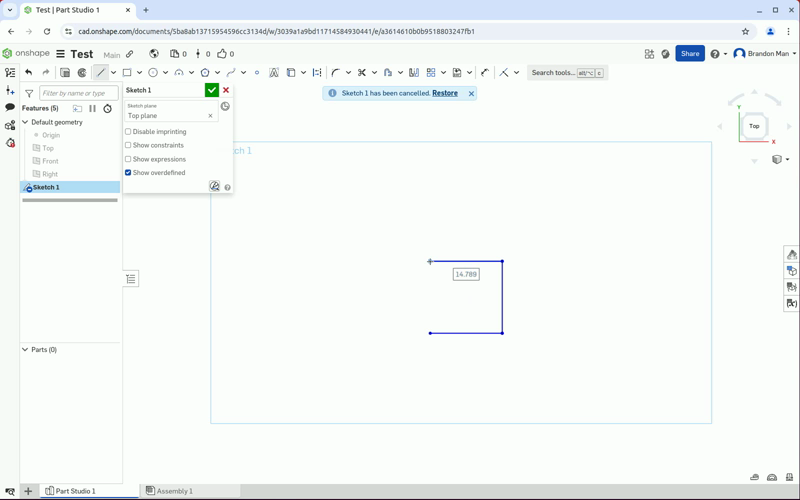
mouse_move(430, 333)
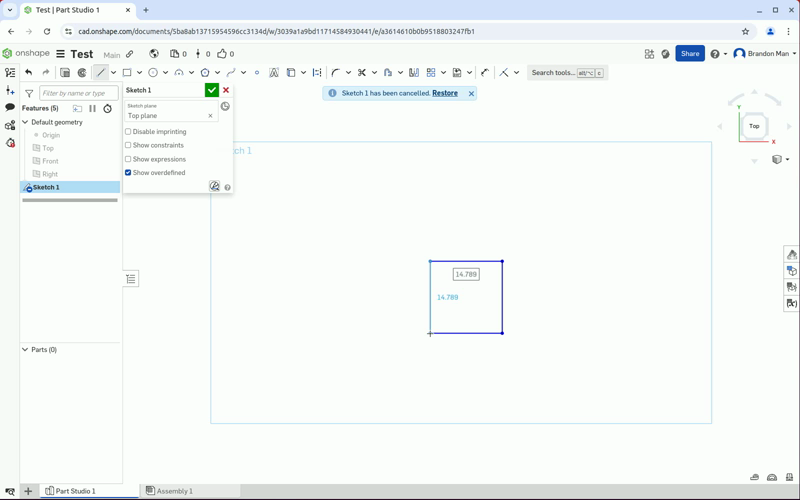
key_up(shift)
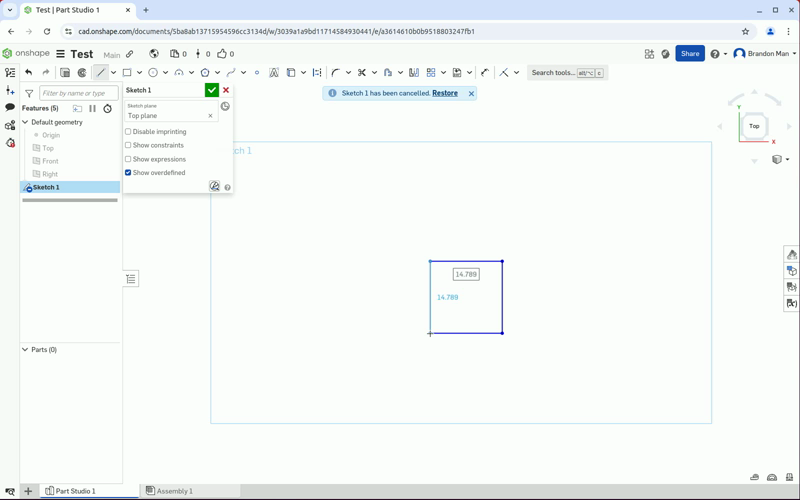
click(430, 333)
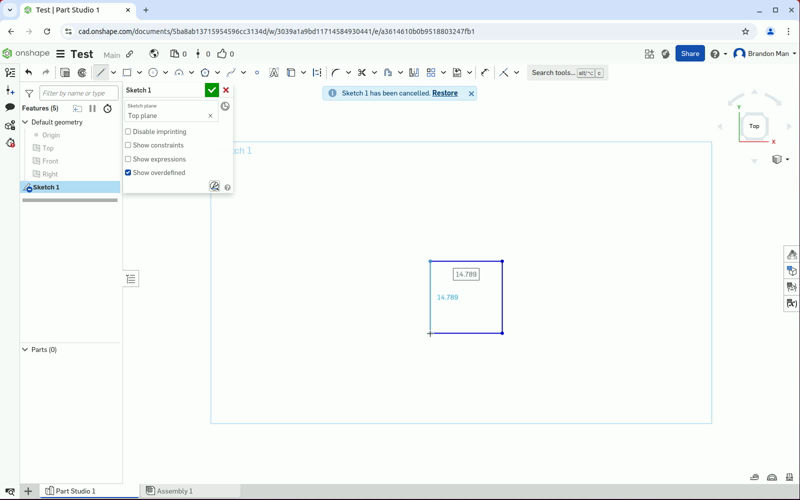
key(esc)
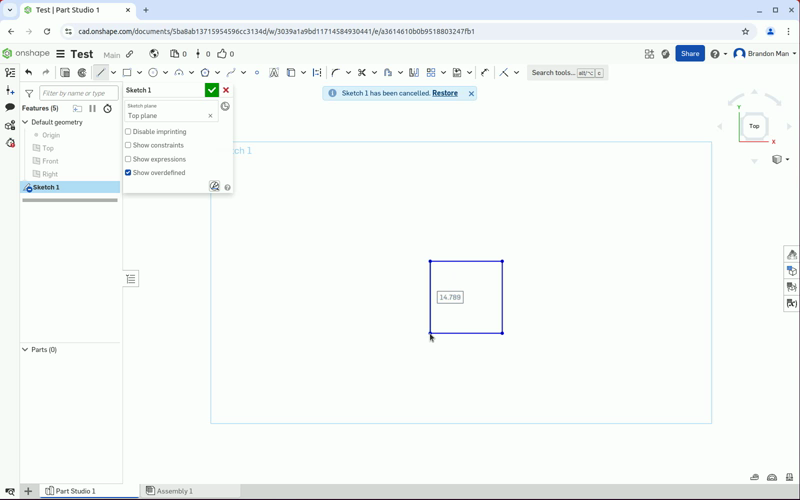
mouse_move(466, 321)
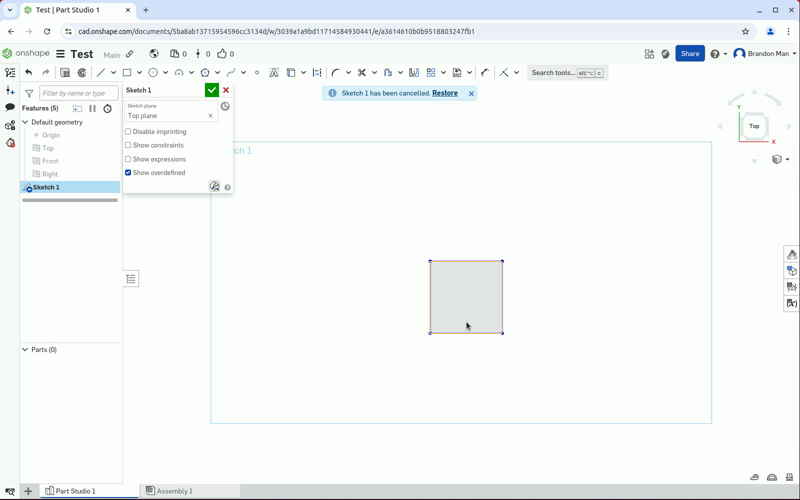
click(466, 321)
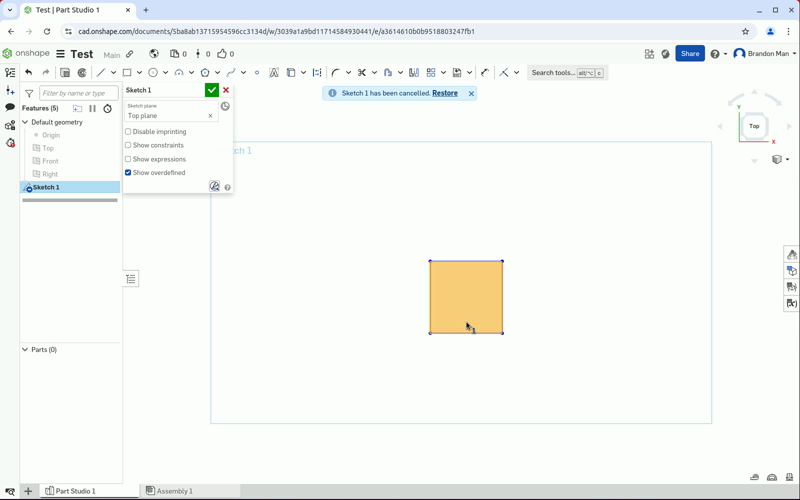
mouse_move(73, 352)
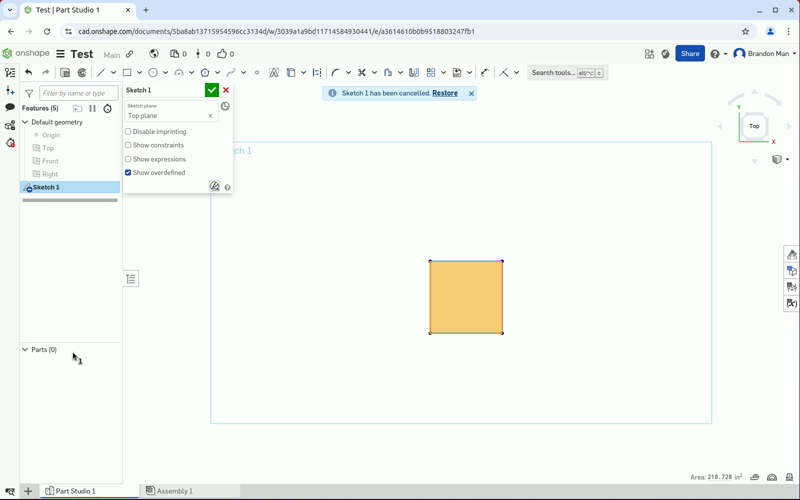
key(shift+y)
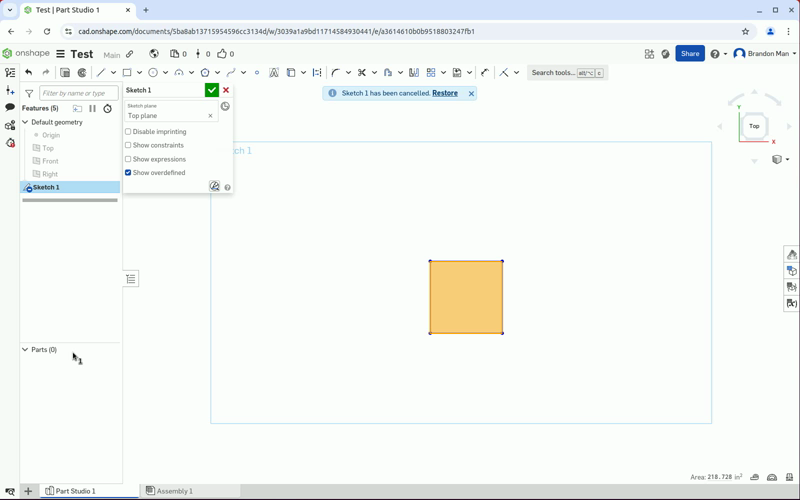
key(shift+e)
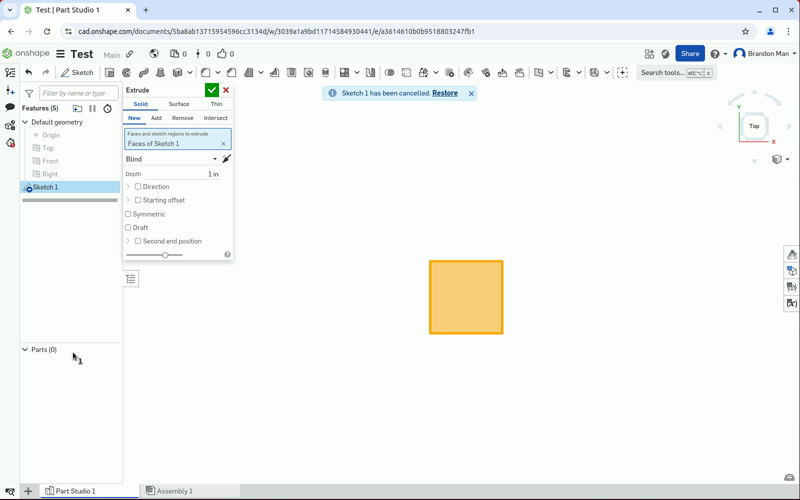
mouse_move(143, 106)
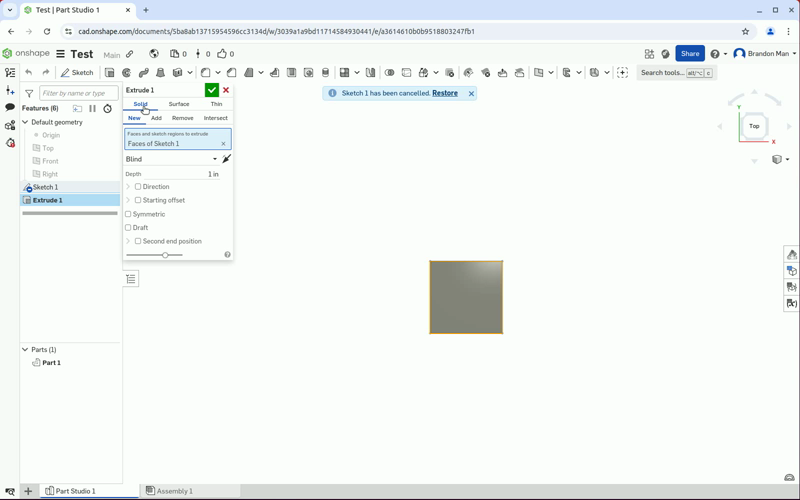
click(143, 106)
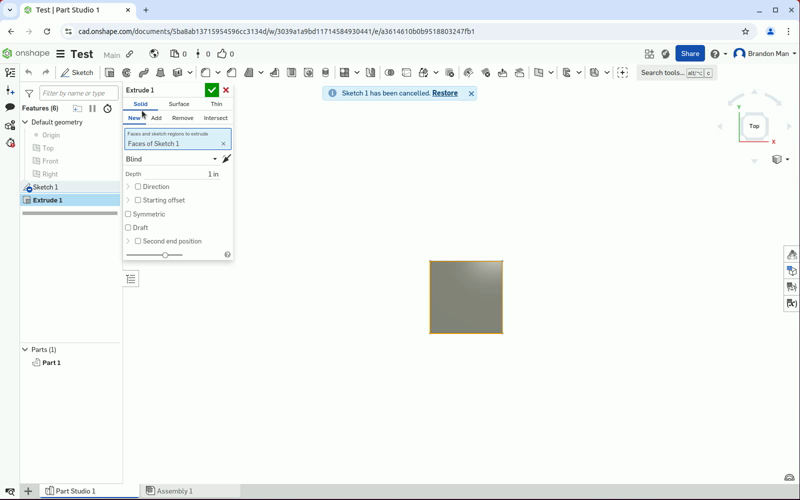
mouse_move(137, 120)
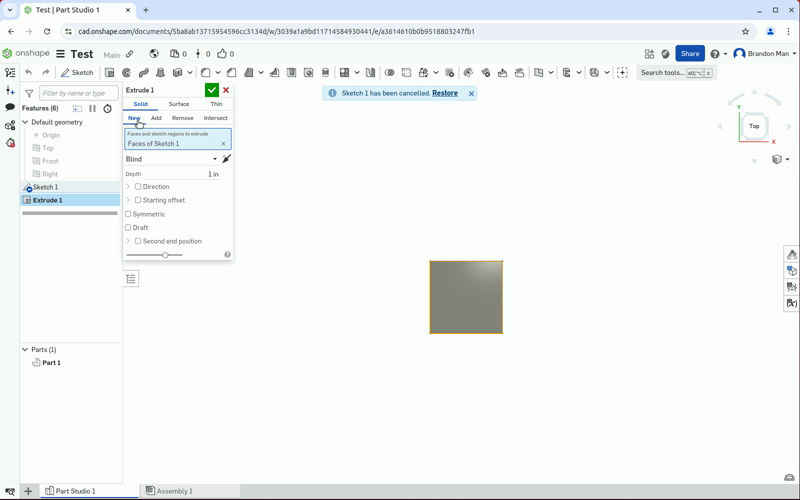
click(137, 120)
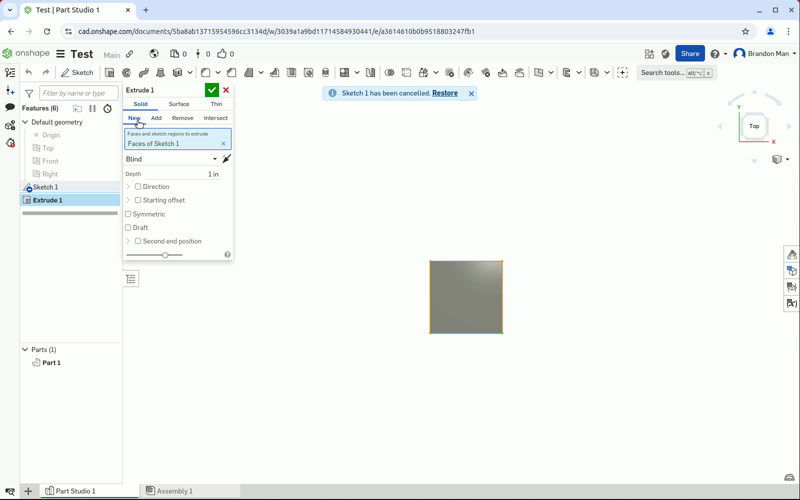
key(tab, 4)
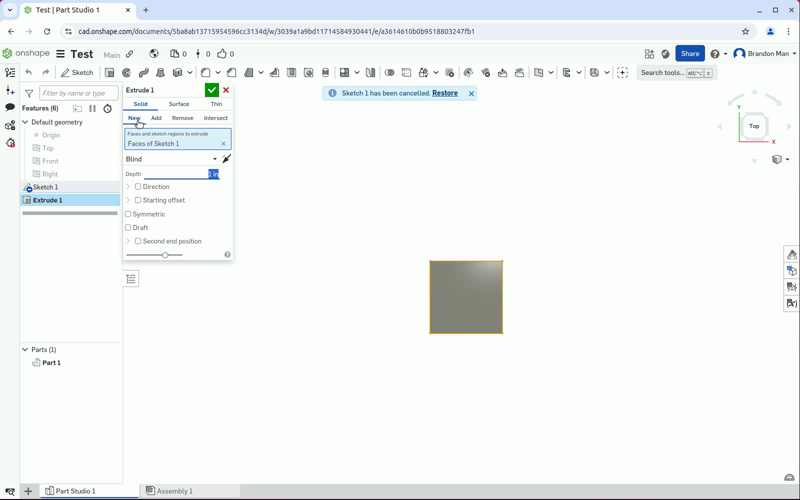
text(14.683)
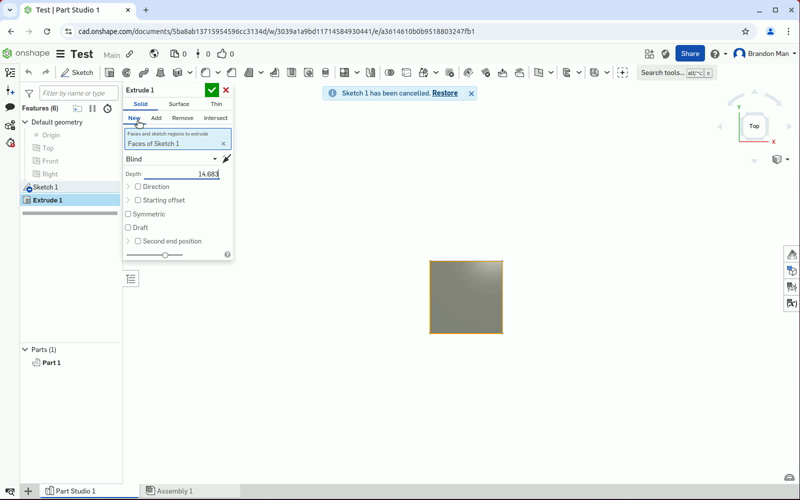
key(enter)
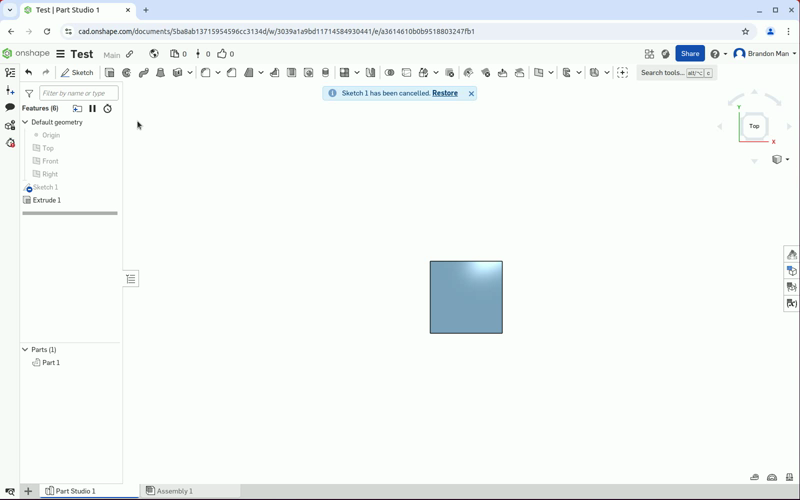
key(shift+h)
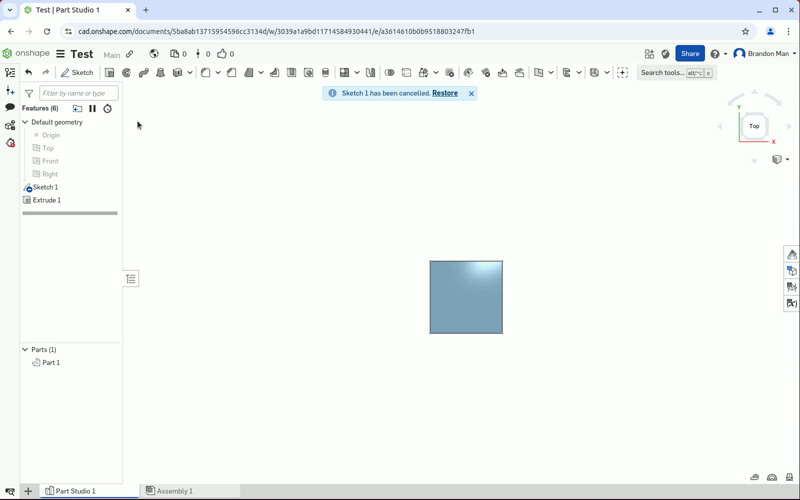
key(shift+h)
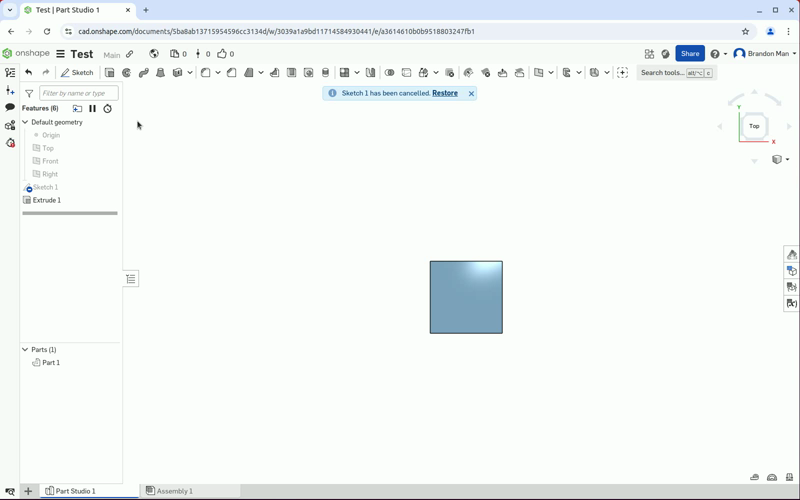
mouse_move(73, 189)
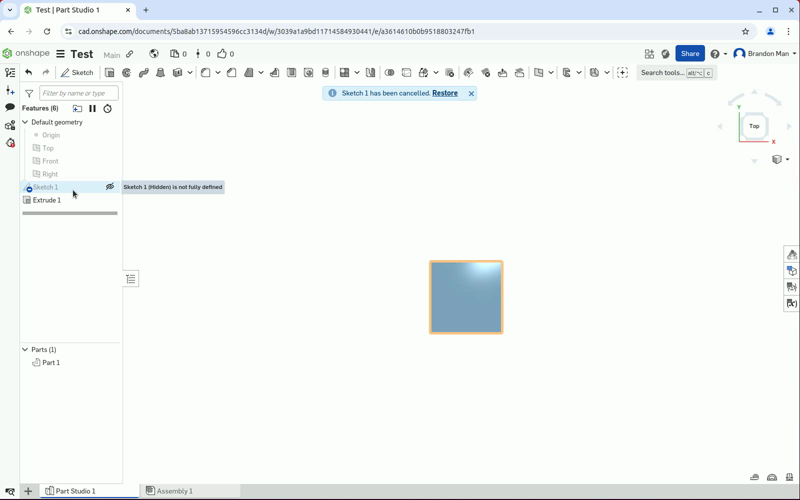
click(73, 189)
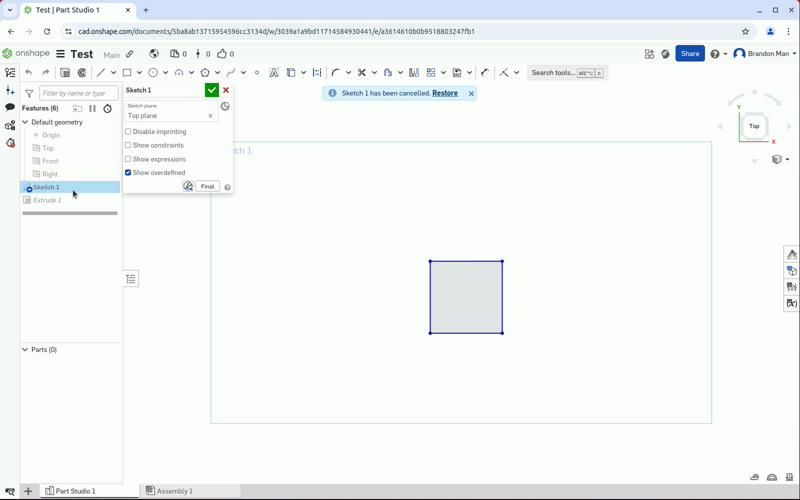
mouse_move(229, 92)
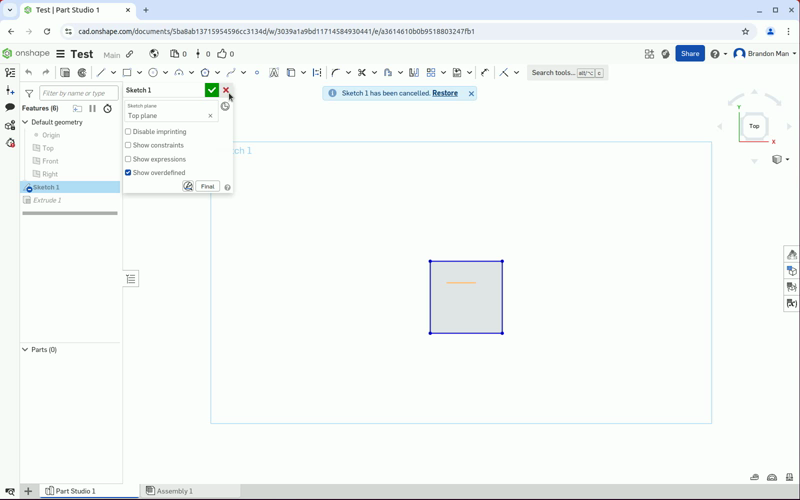
click(229, 92)
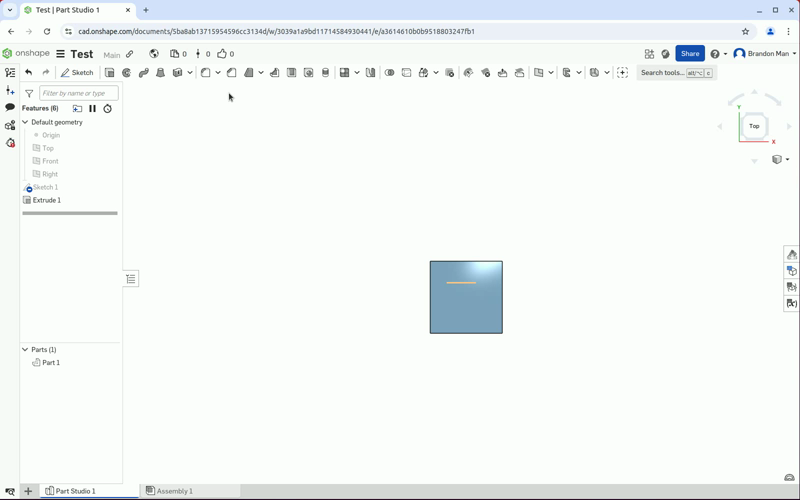
mouse_move(73, 352)
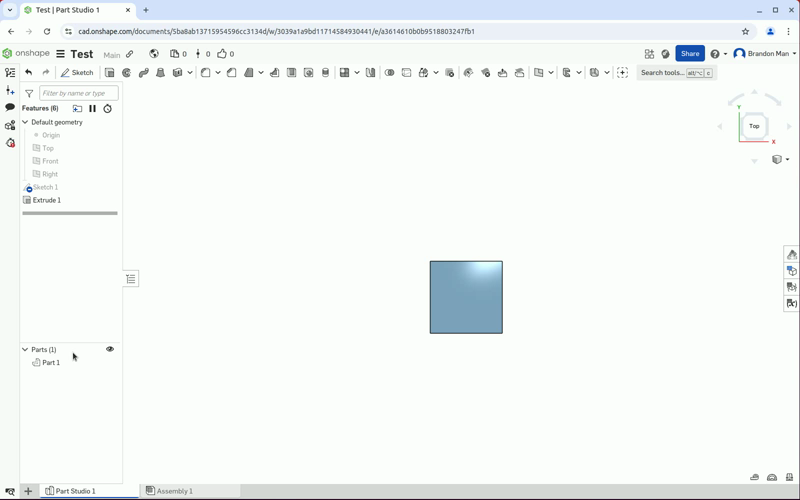
key(y)
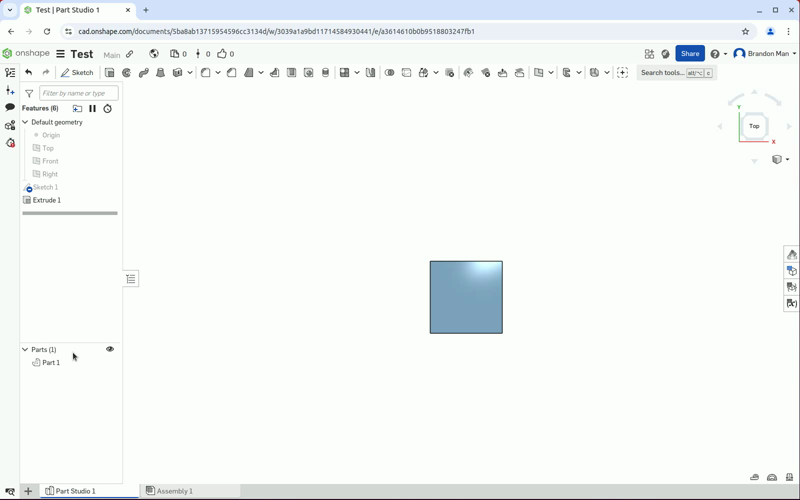
key(shift+p)
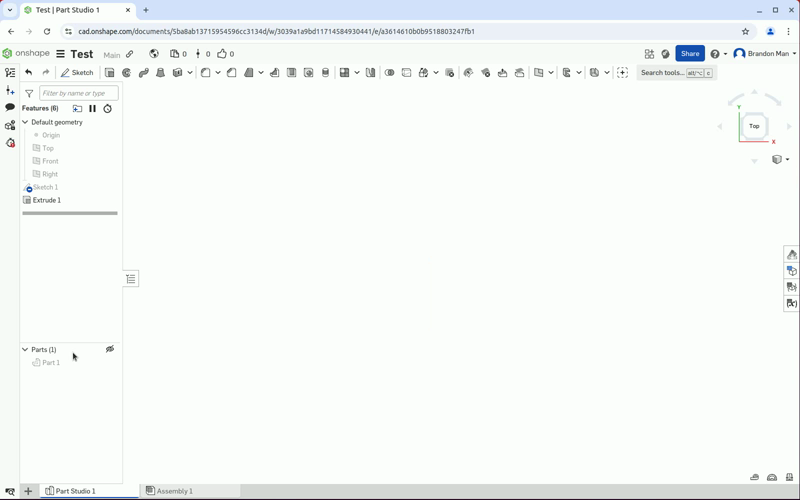
key(space)
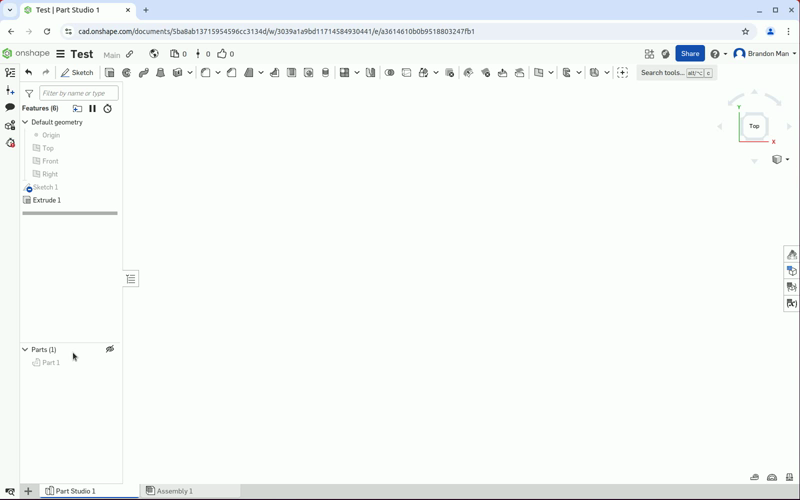
key_down(shift)
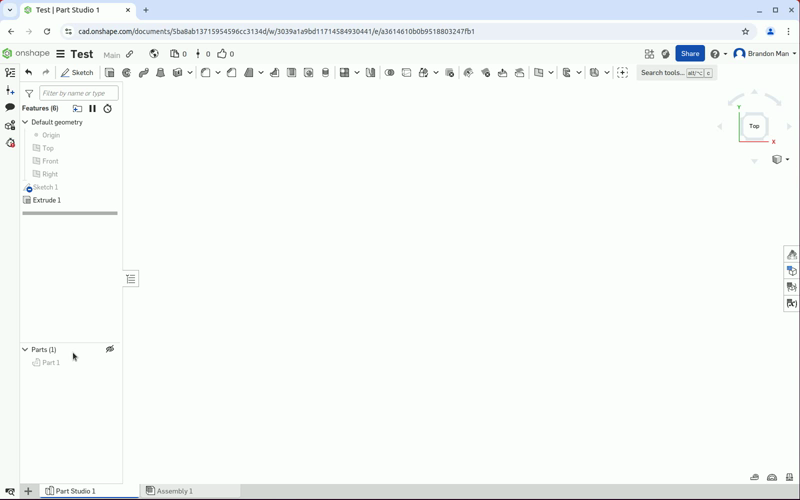
key(up)
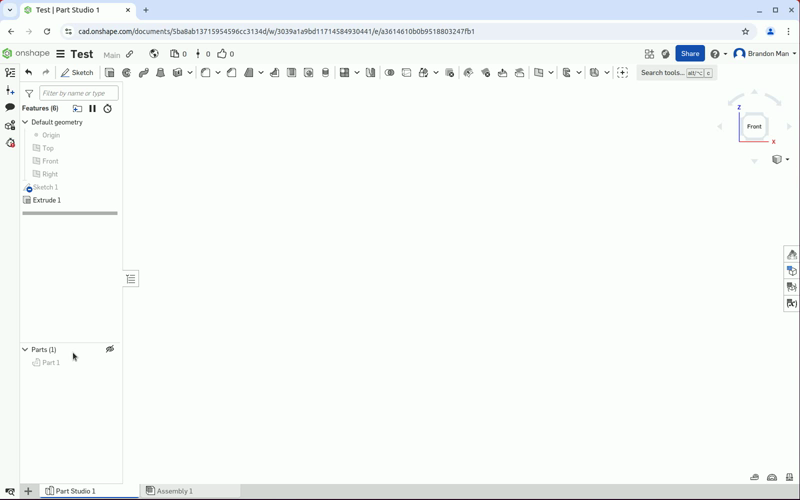
key_up(shift)
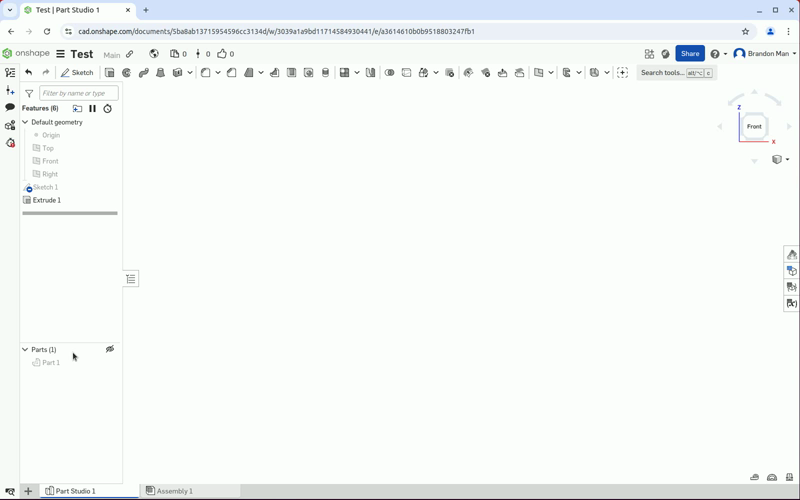
key(space)
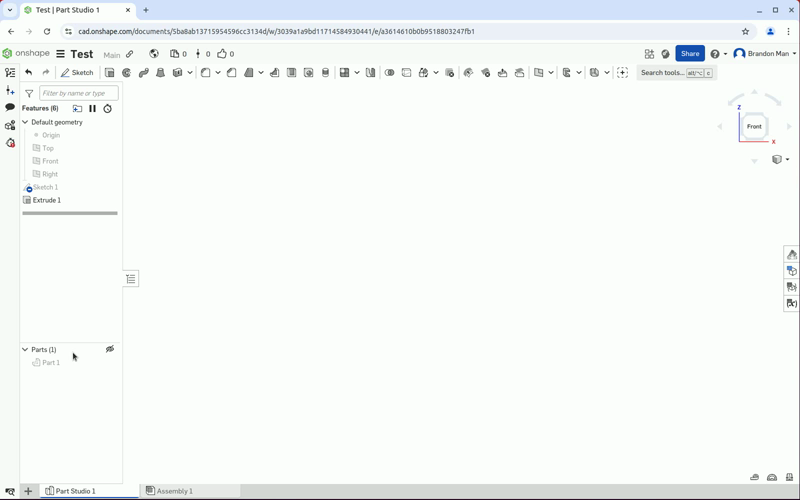
key_down(shift)
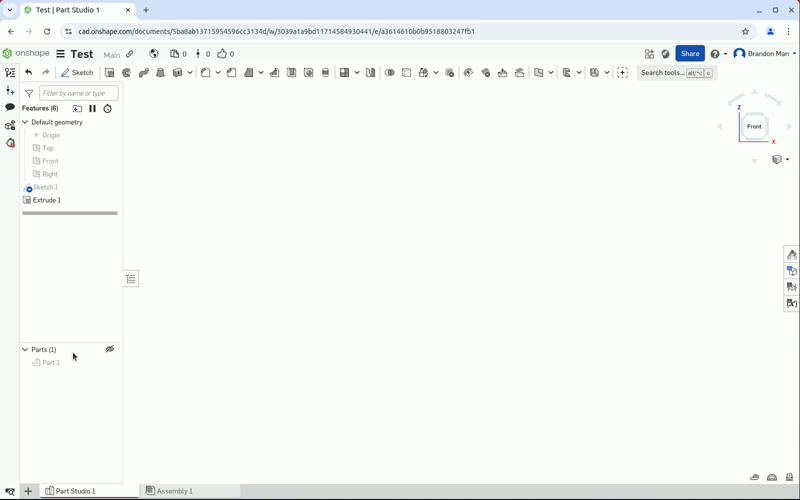
key(left)
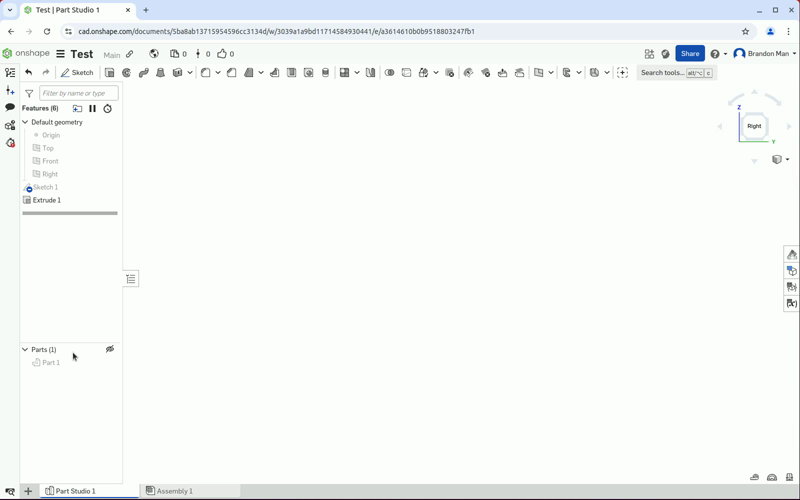
key_up(shift)
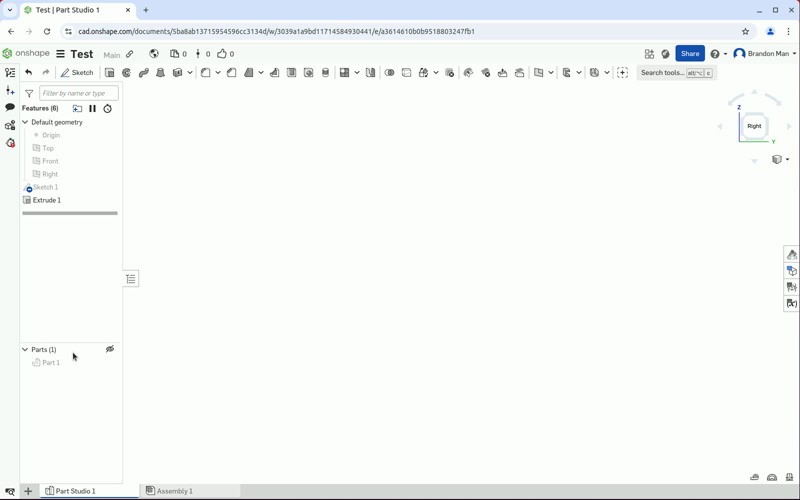
mouse_move(73, 352)
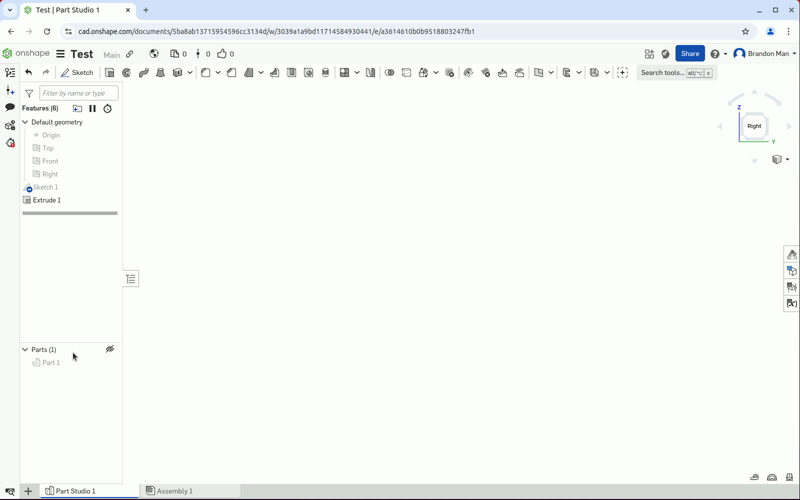
key(shift+y)
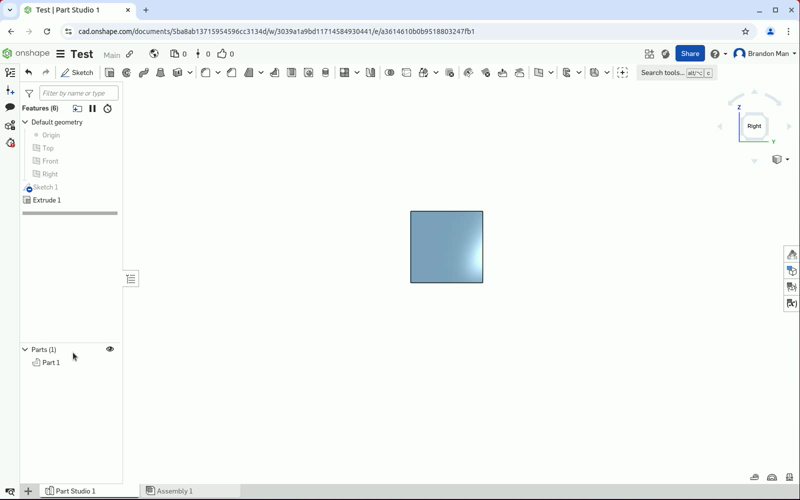
mouse_move(541, 75)
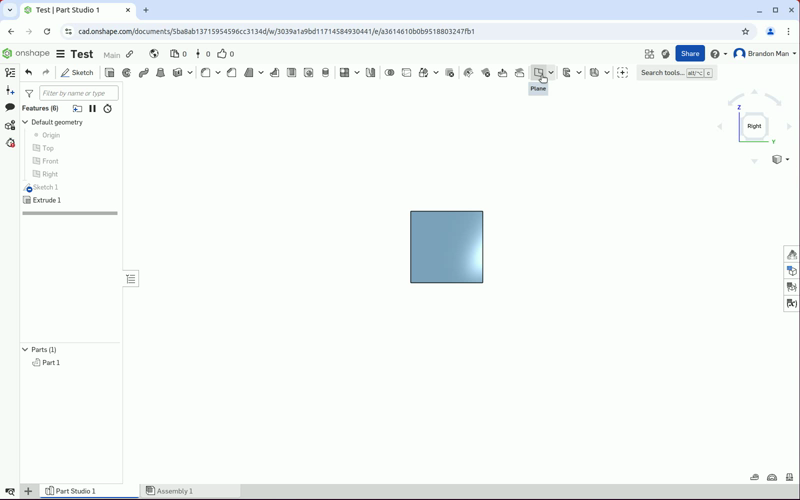
click(541, 75)
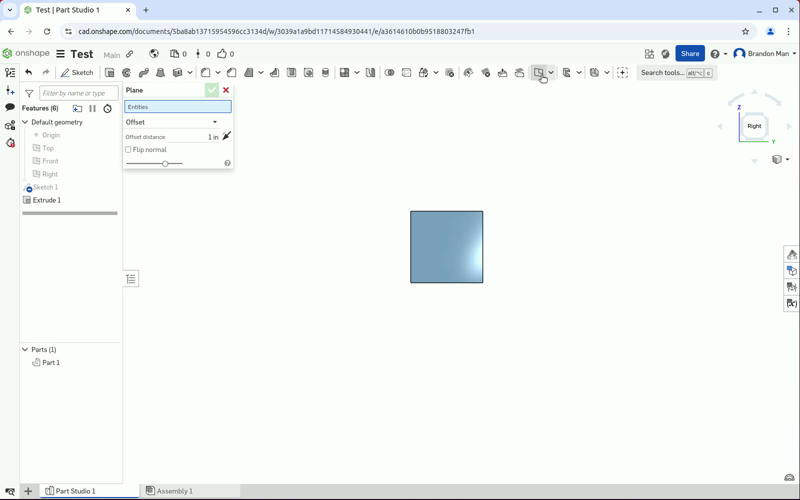
mouse_move(73, 176)
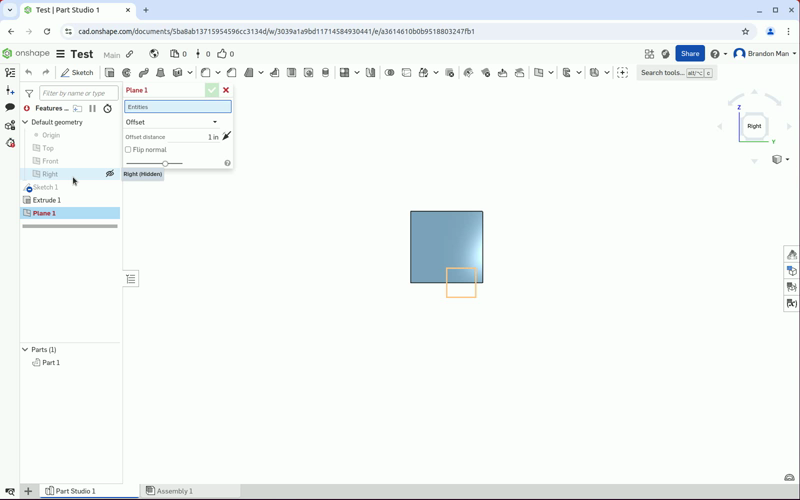
click(73, 176)
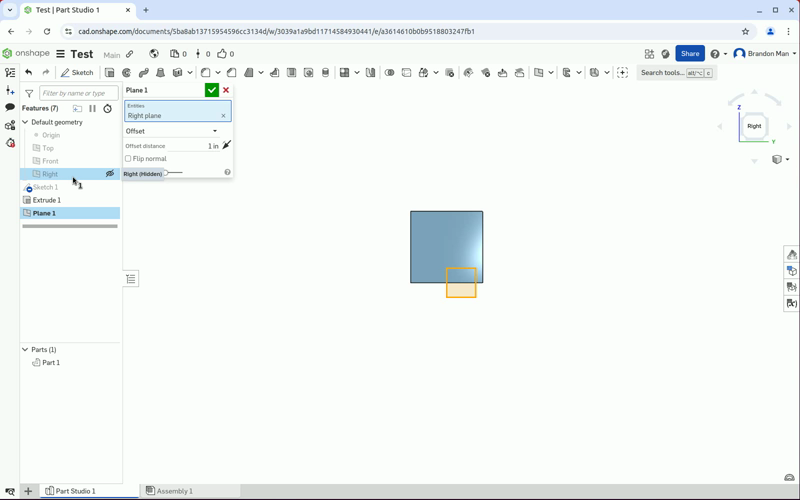
key(tab, 2)
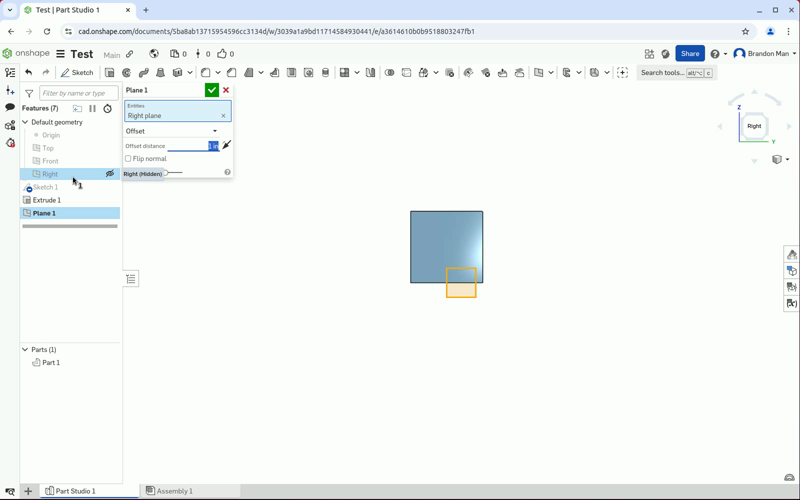
text(8.411)
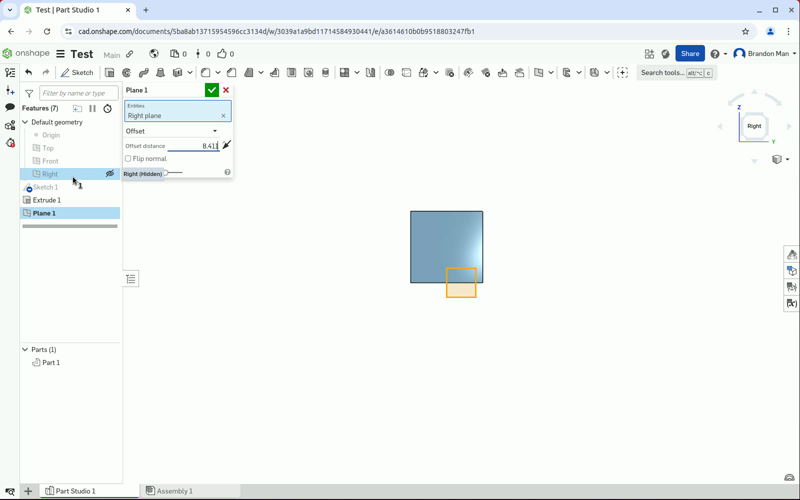
key(enter, 2)
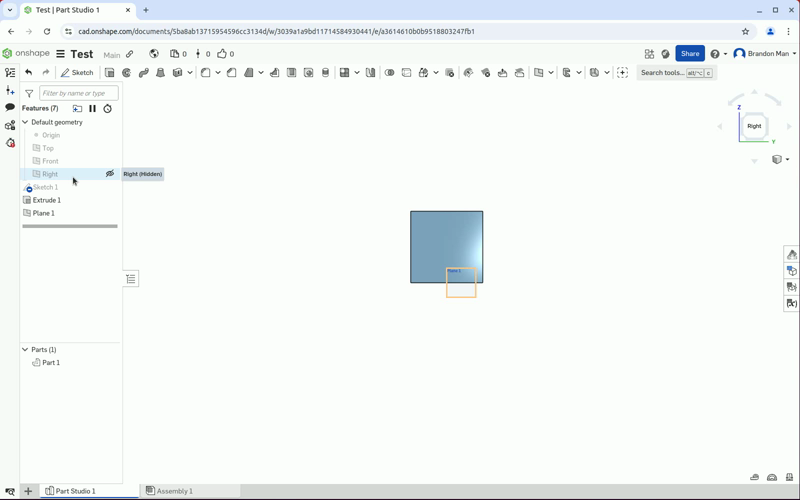
key(shift+s)
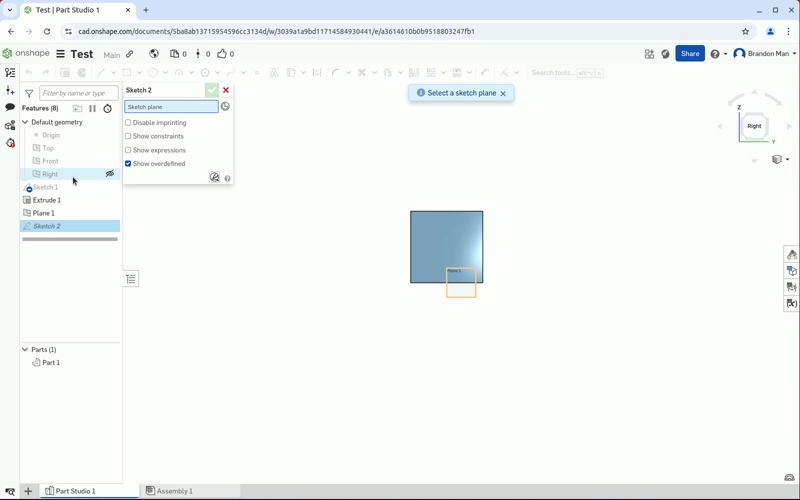
mouse_move(73, 215)
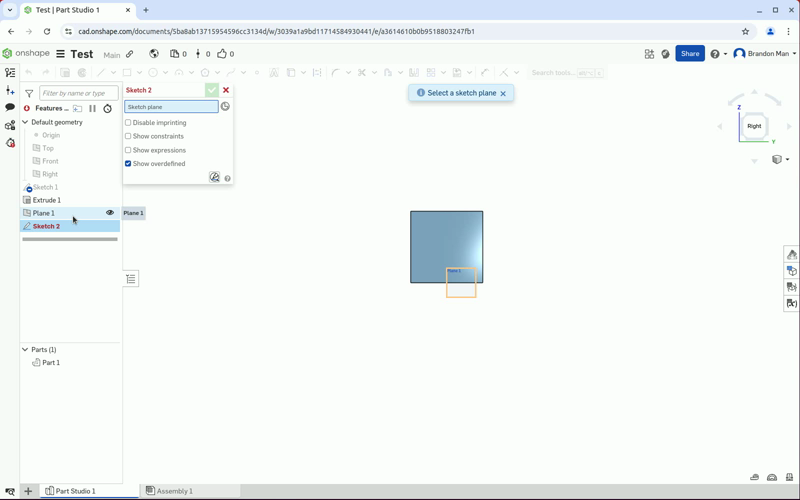
click(73, 215)
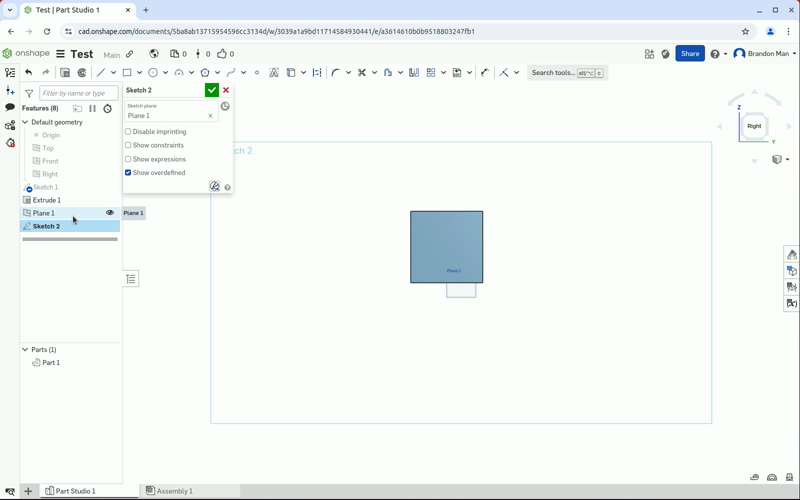
mouse_move(73, 352)
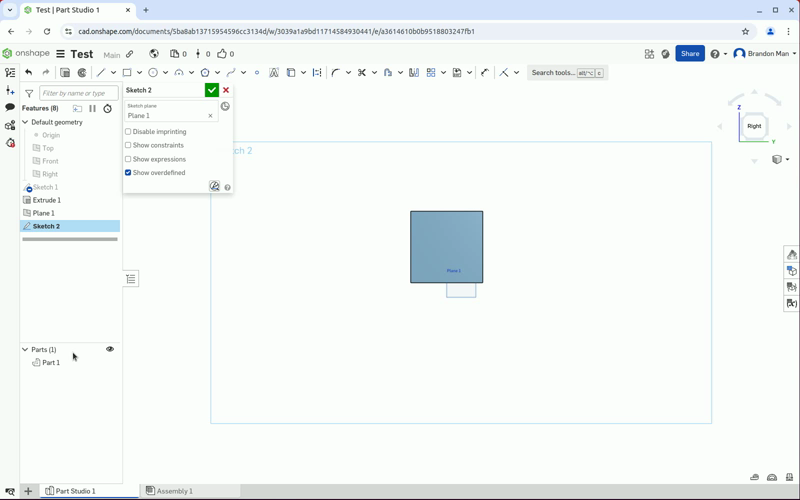
key(y)
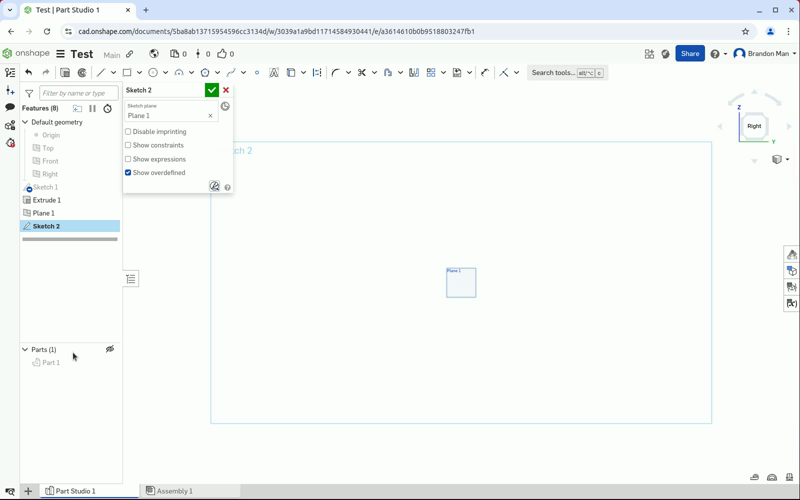
key(l)
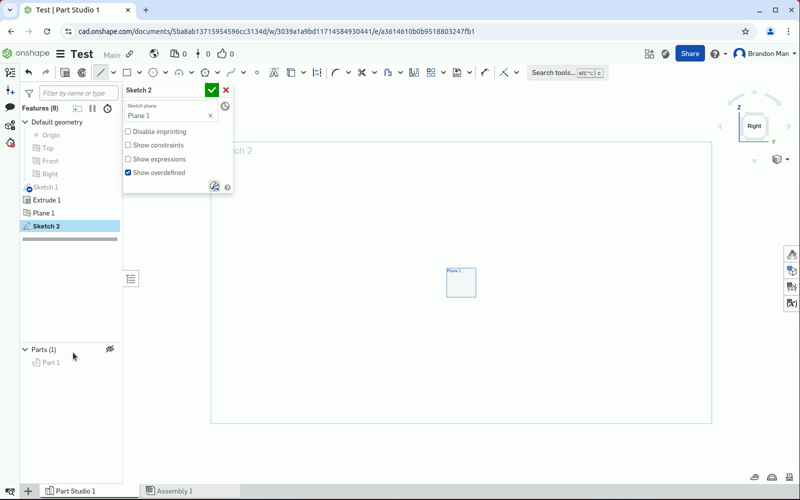
key_down(shift)
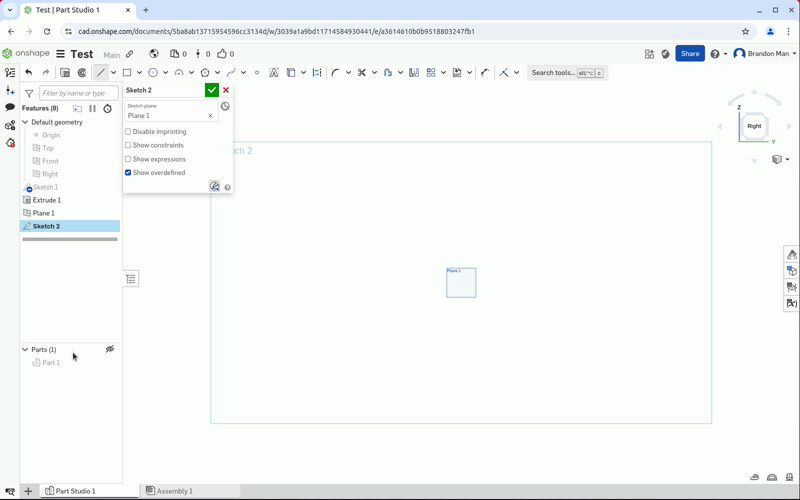
mouse_move(433, 282)
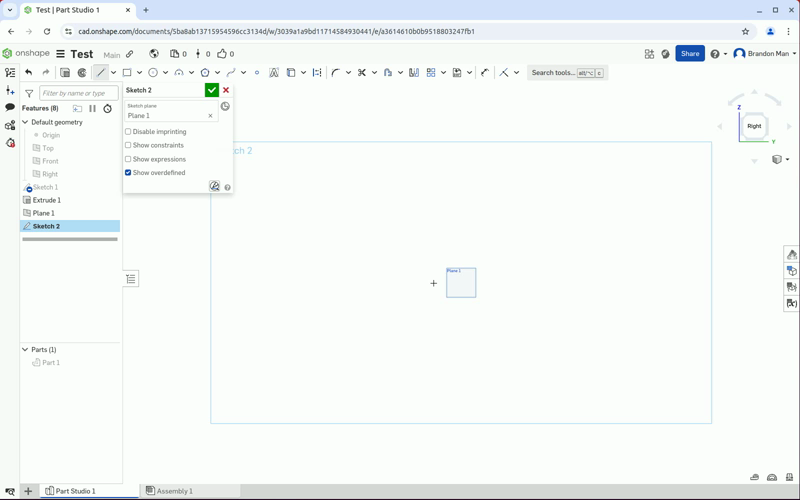
click(433, 282)
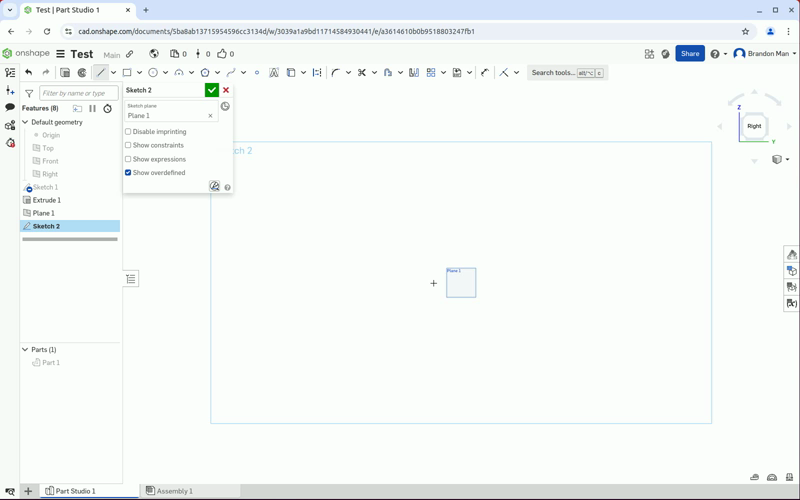
key_up(shift)
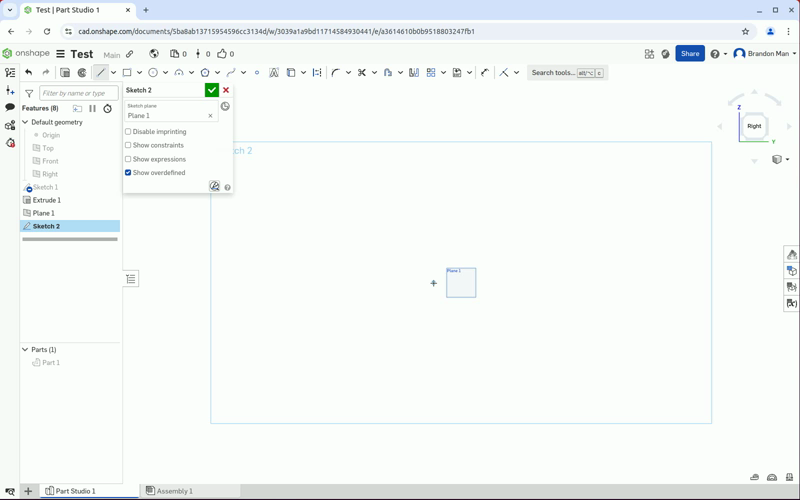
key_down(shift)
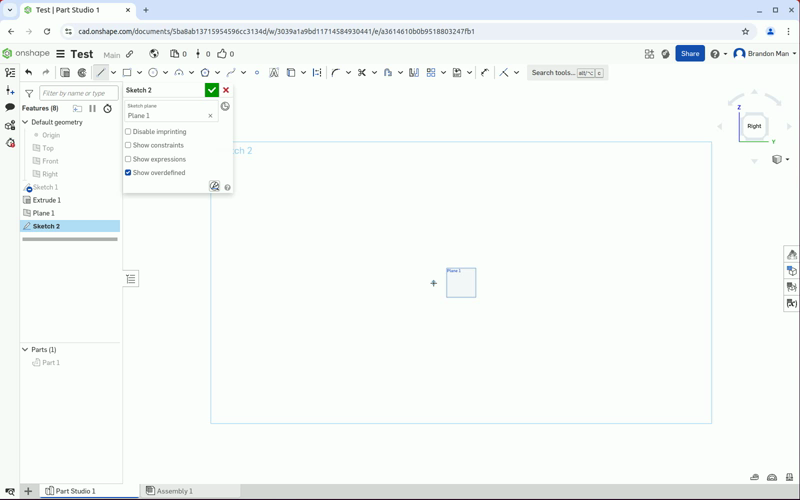
mouse_move(463, 282)
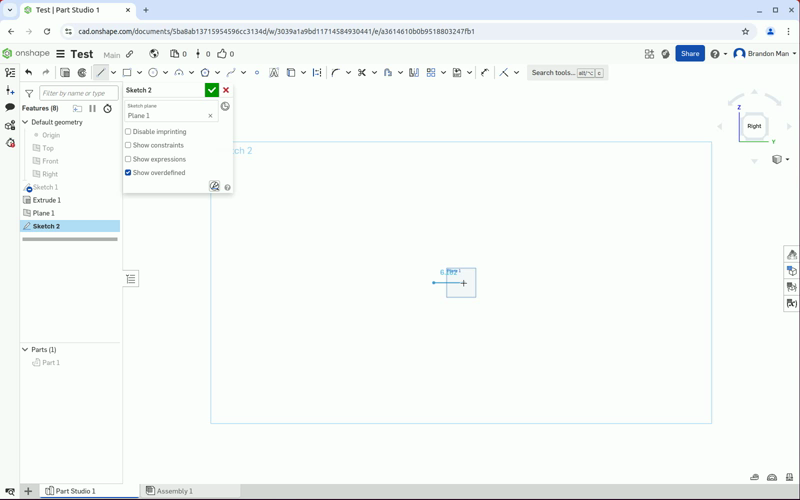
mouse_move(482, 282)
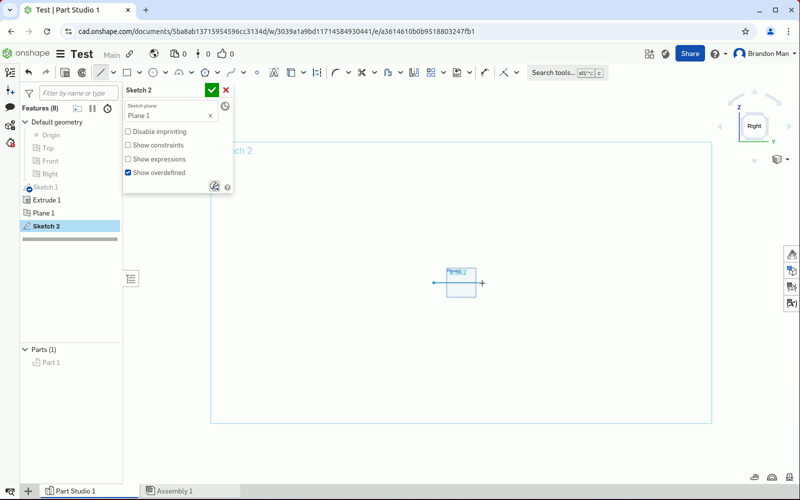
click(482, 282)
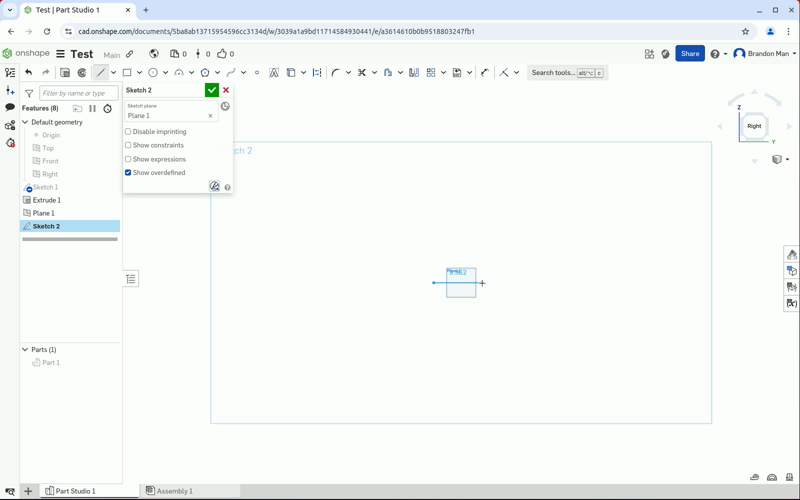
key_up(shift)
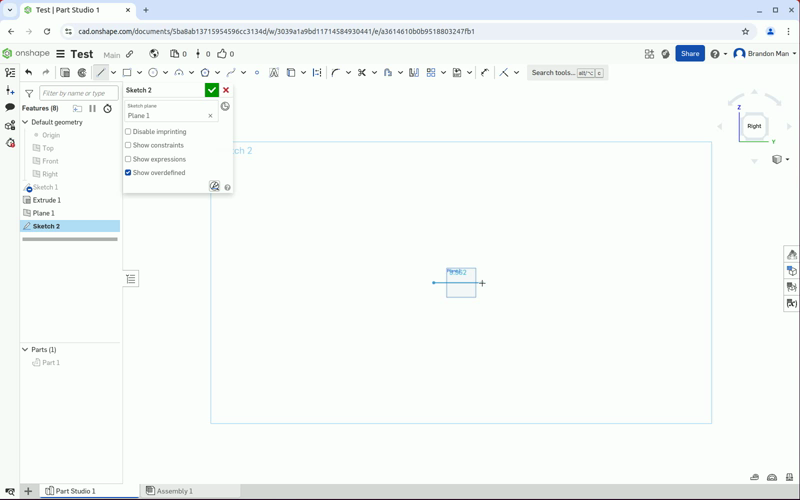
key_down(shift)
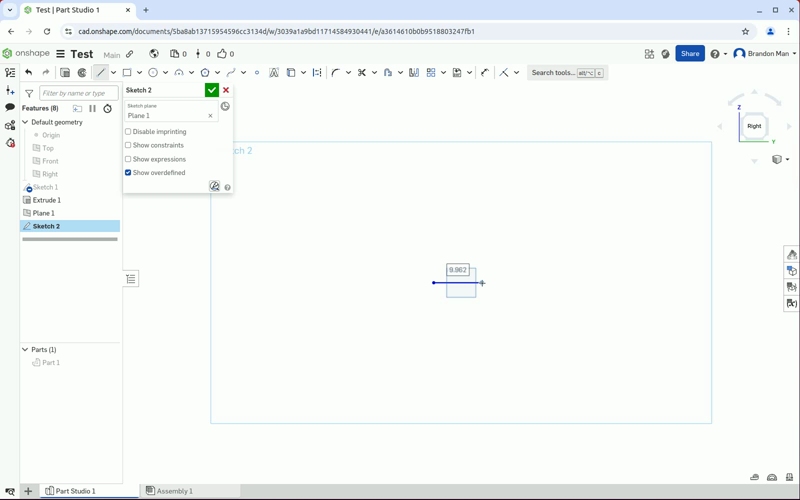
mouse_move(512, 282)
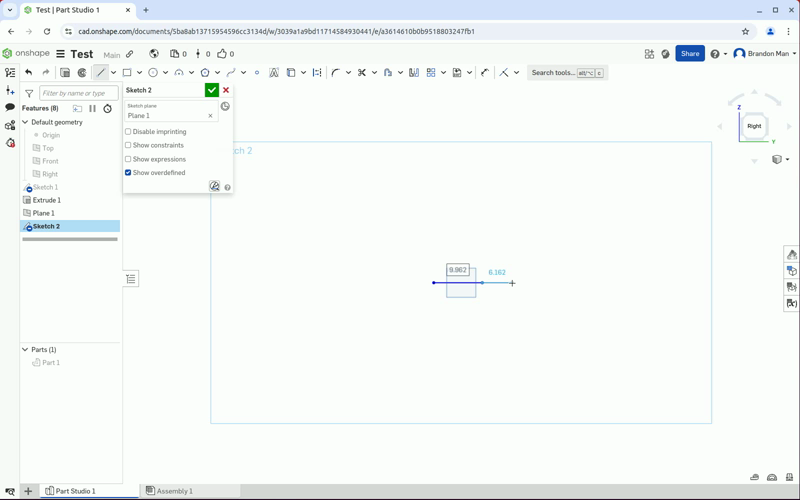
mouse_move(482, 234)
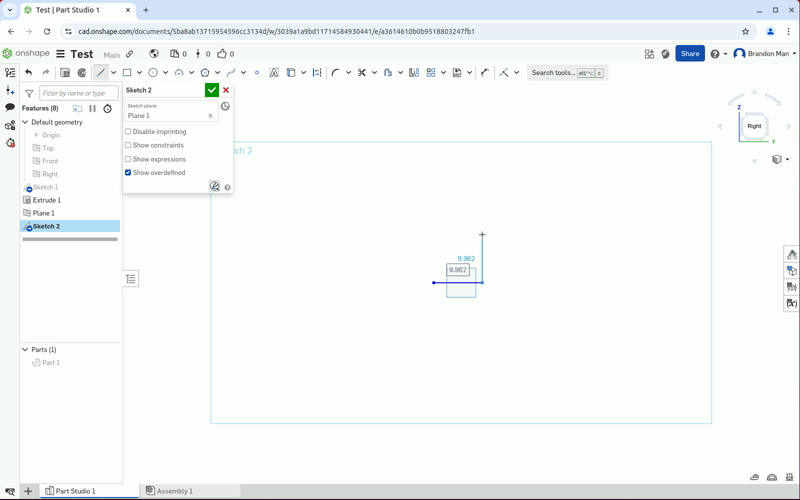
click(482, 234)
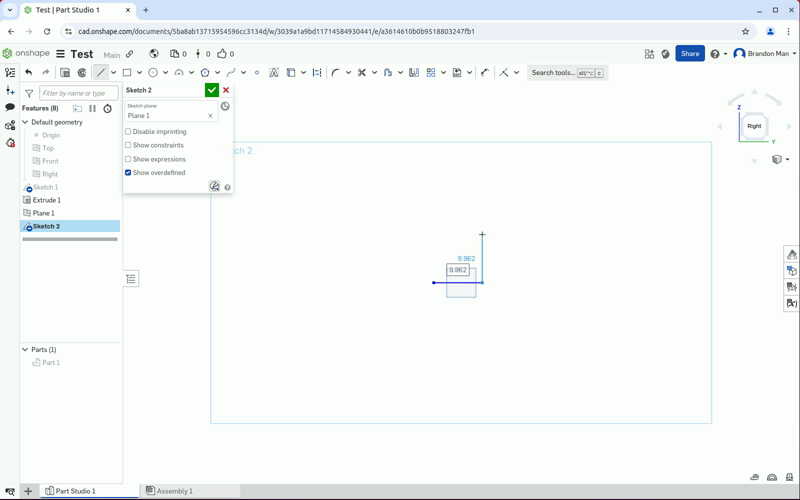
key_up(shift)
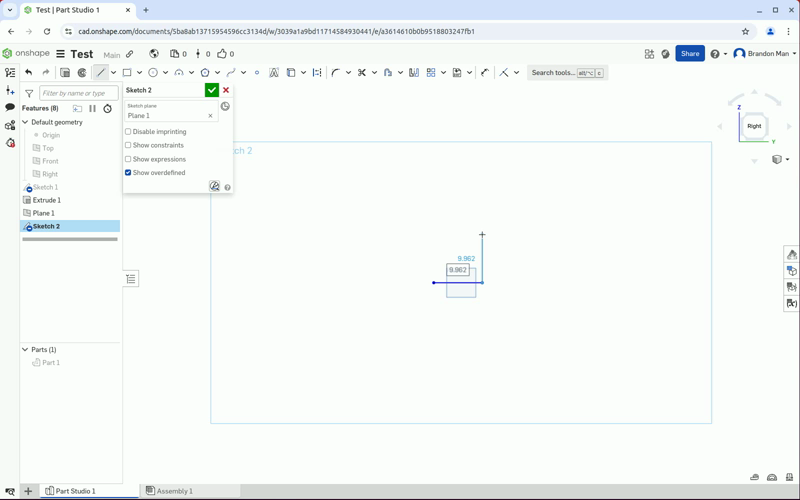
key_down(shift)
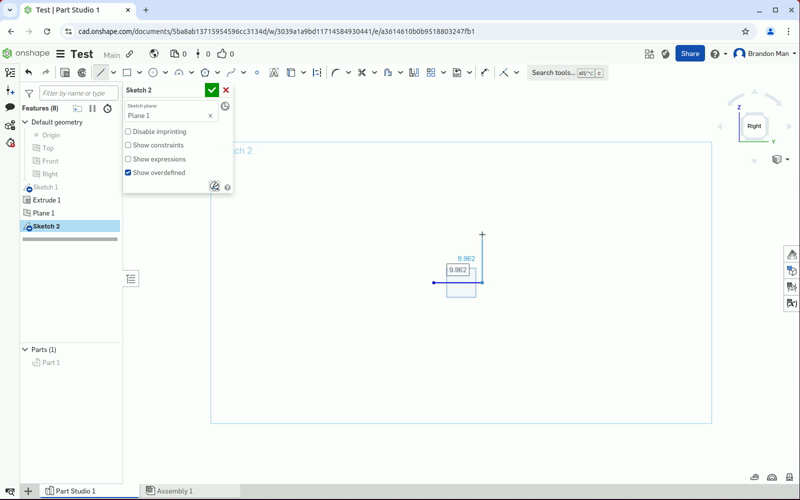
mouse_move(433, 282)
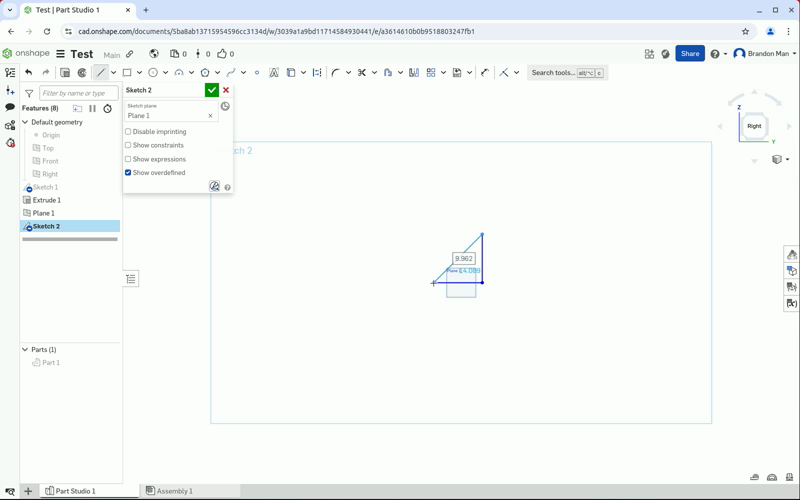
key_up(shift)
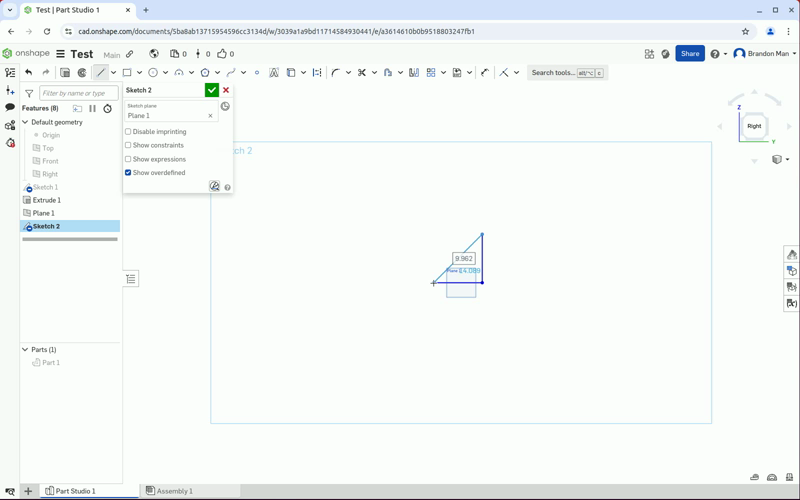
click(433, 282)
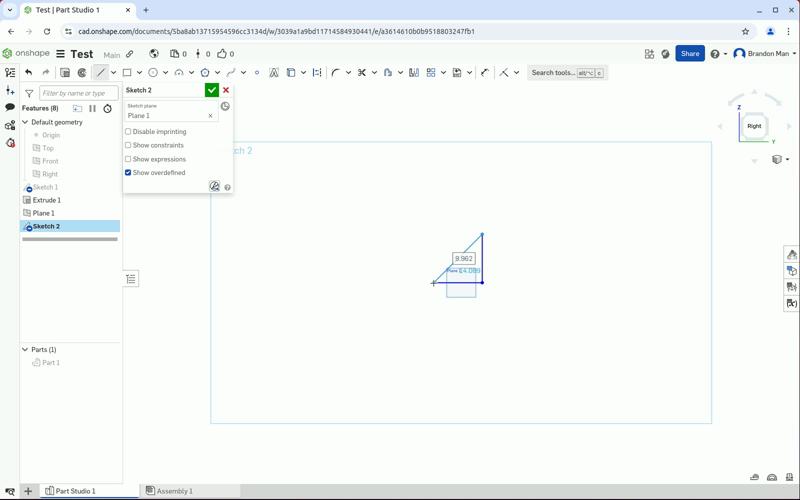
key(esc)
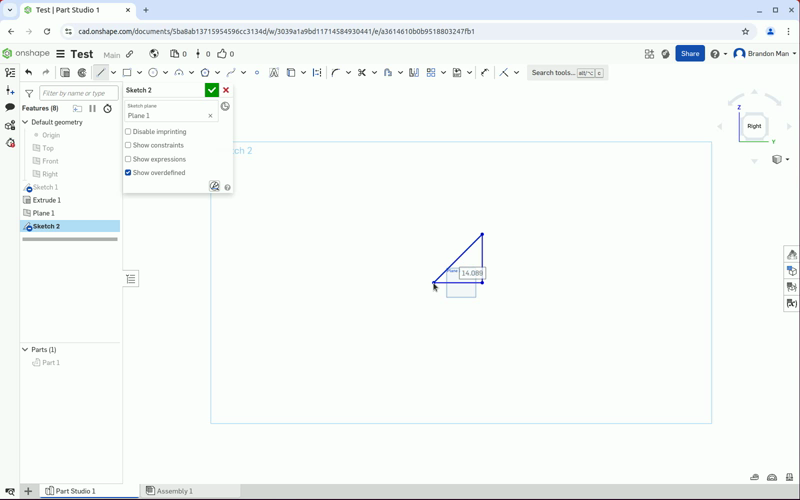
mouse_move(458, 271)
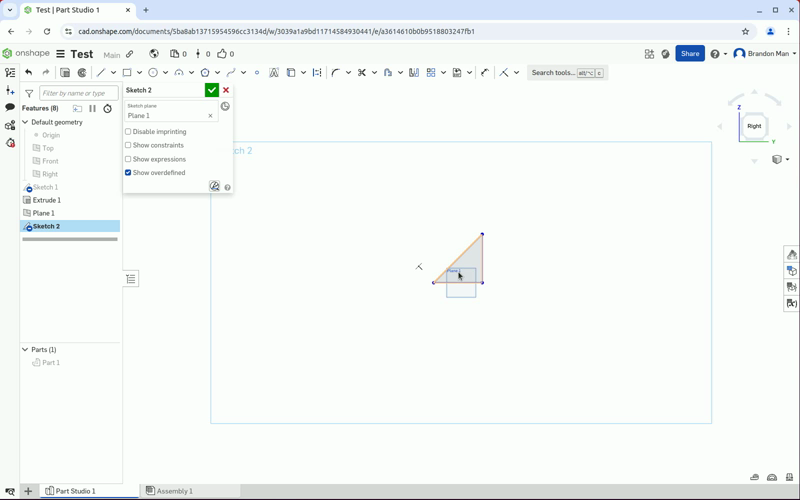
scroll(6)
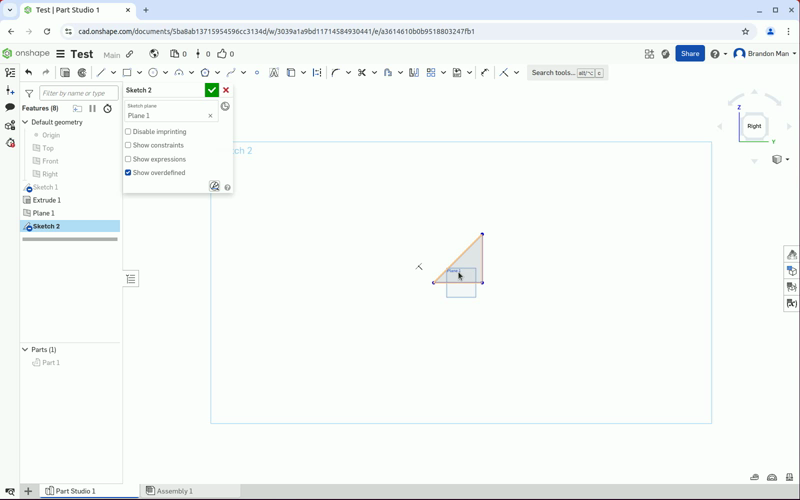
scroll(6)
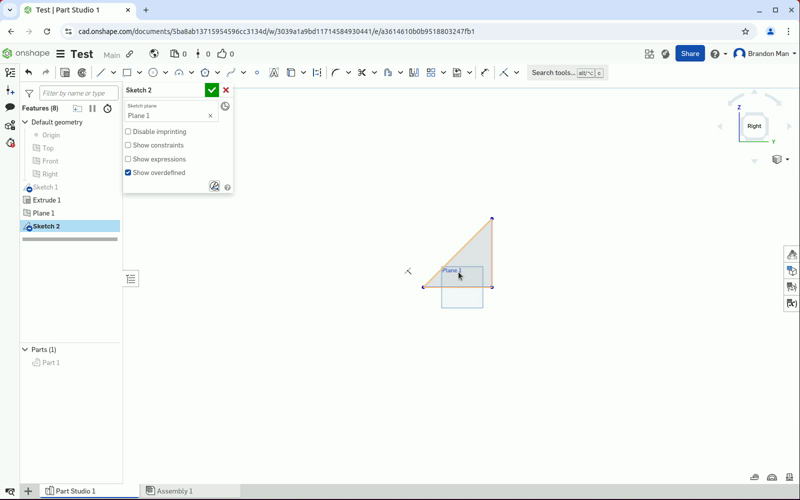
scroll(6)
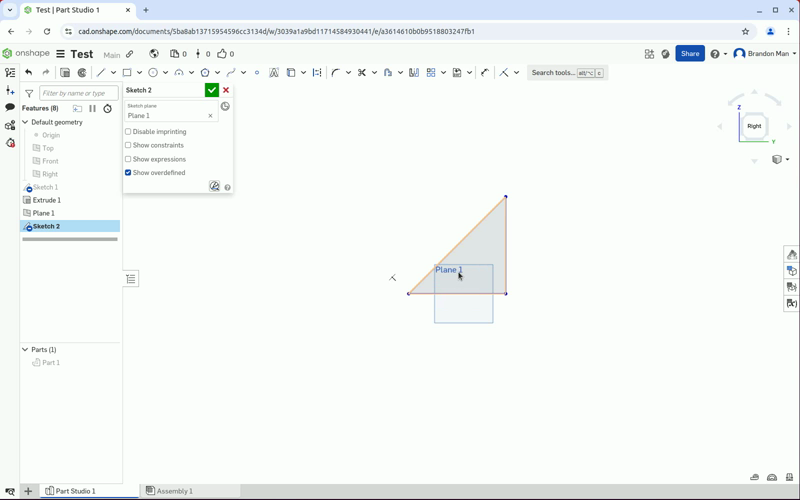
scroll(6)
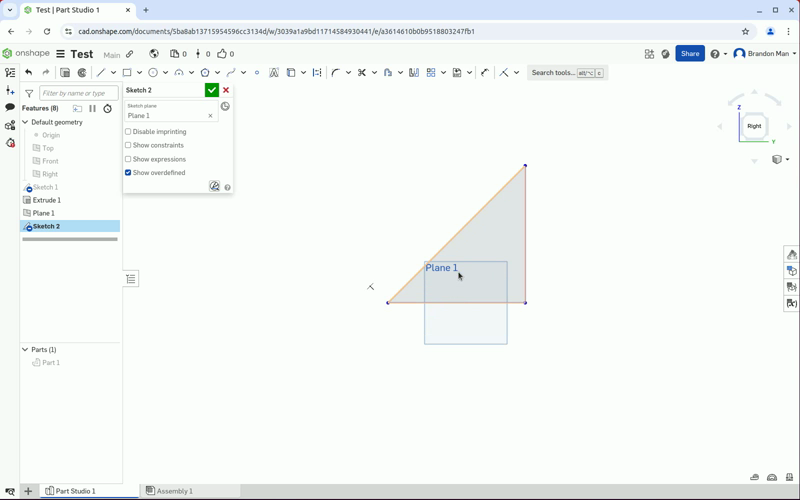
scroll(6)
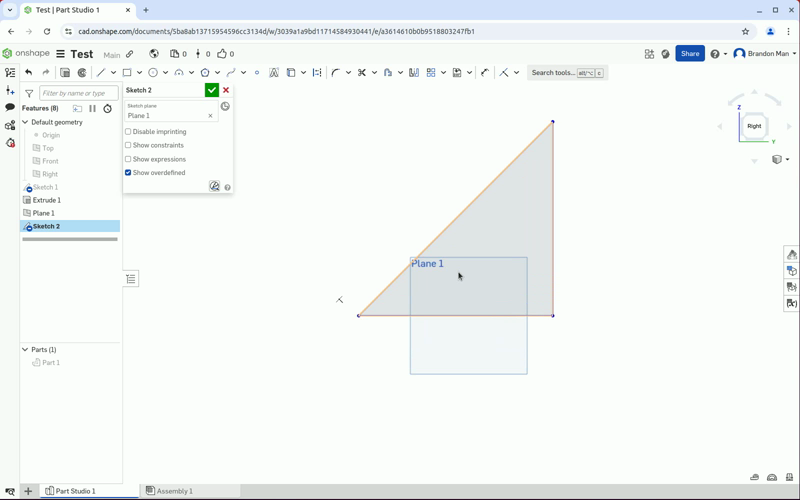
scroll(6)
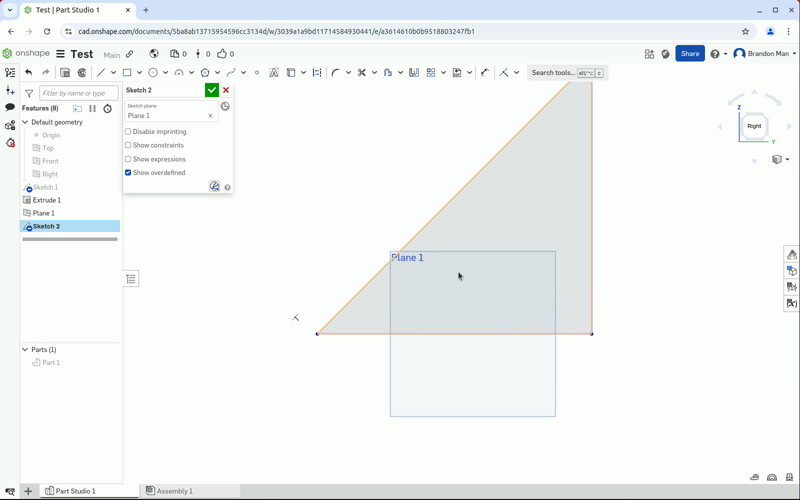
scroll(6)
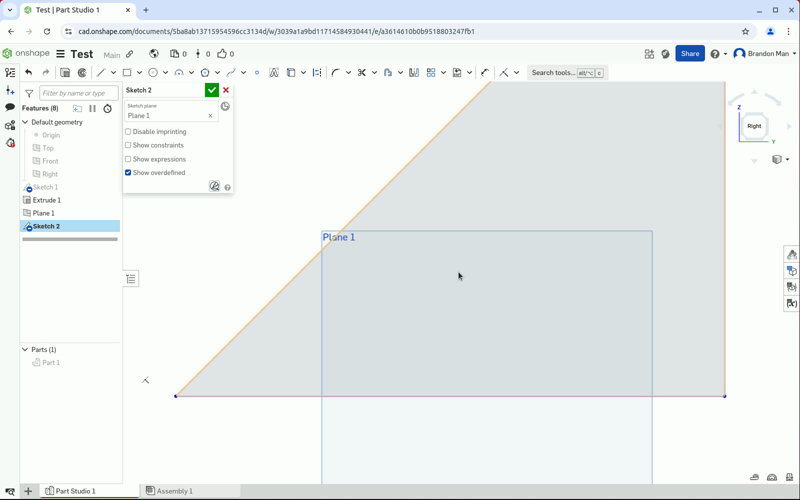
click(458, 271)
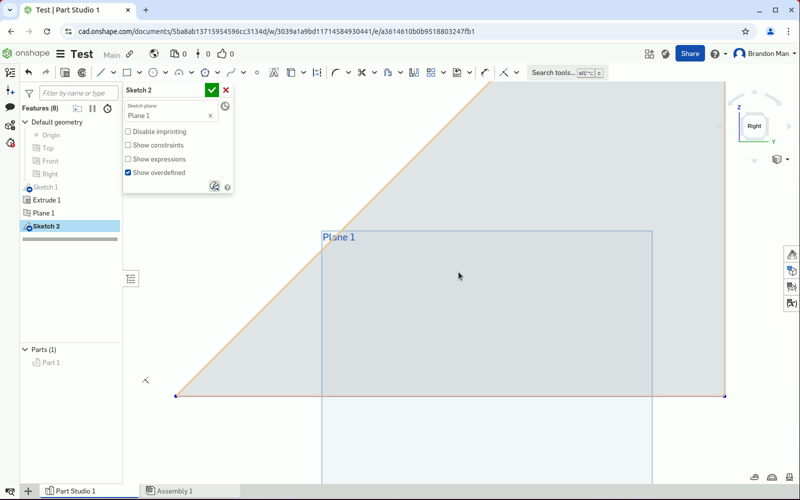
scroll(-6)
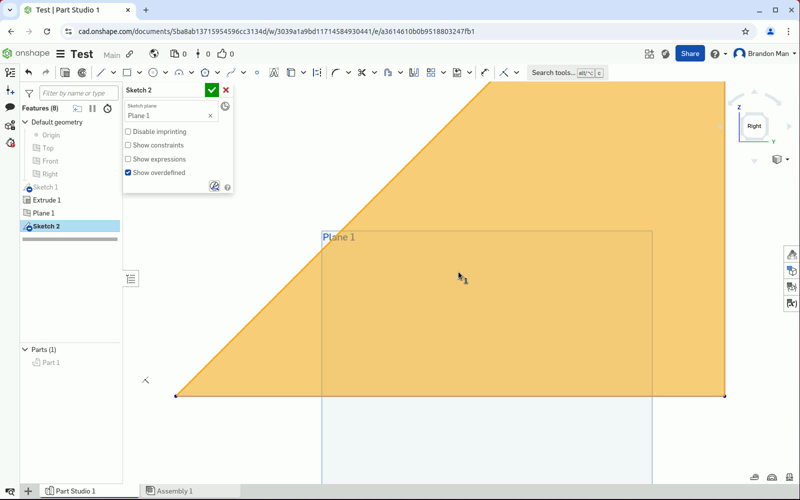
scroll(-6)
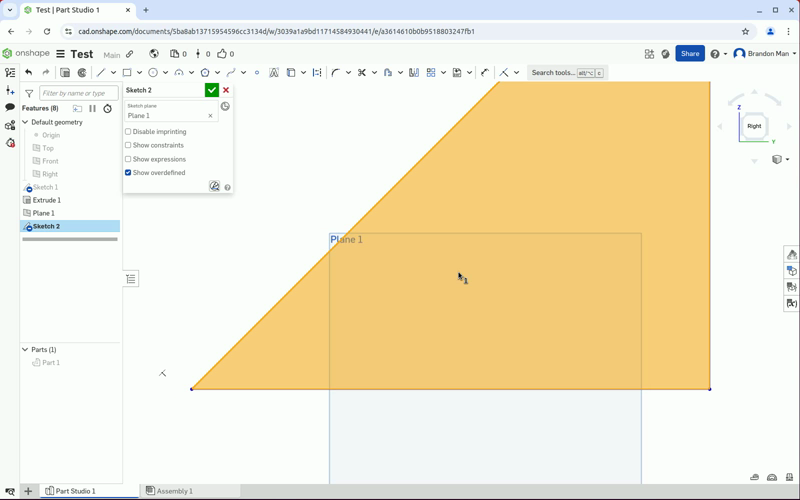
scroll(-6)
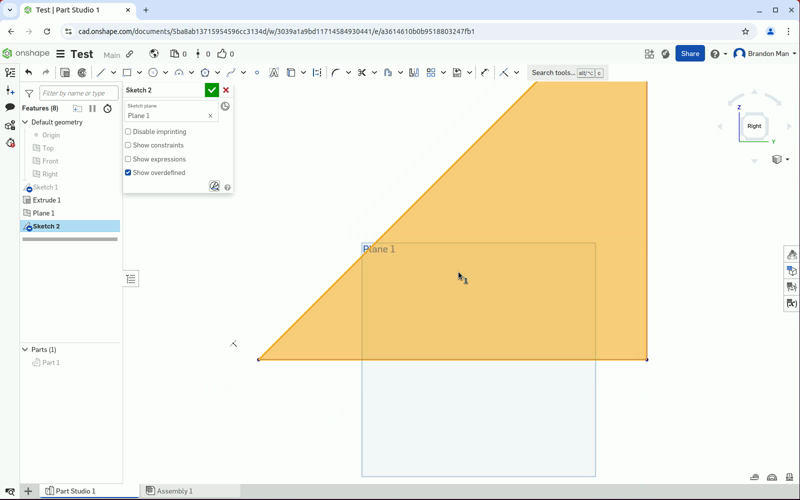
scroll(-6)
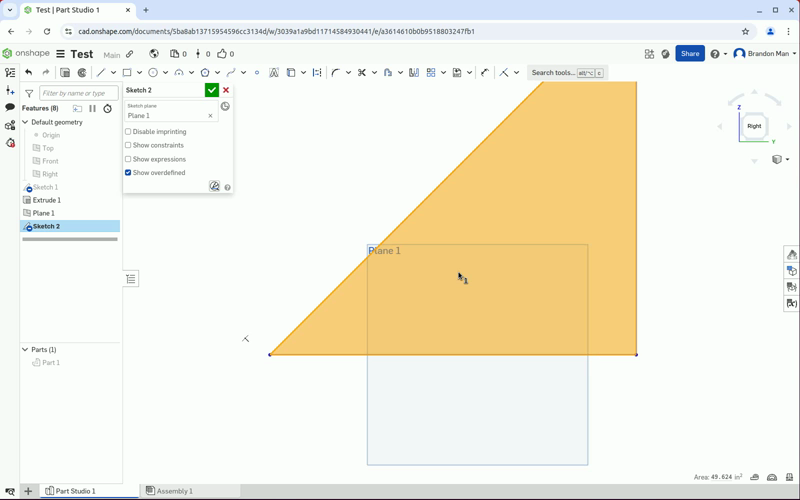
scroll(-6)
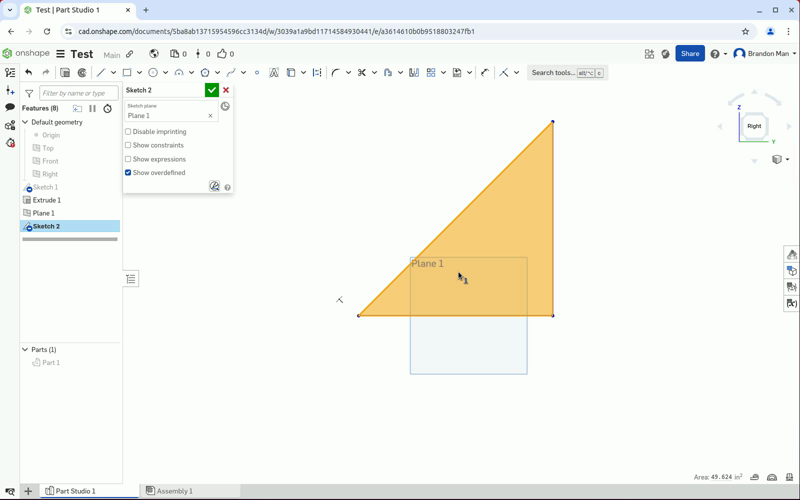
scroll(-6)
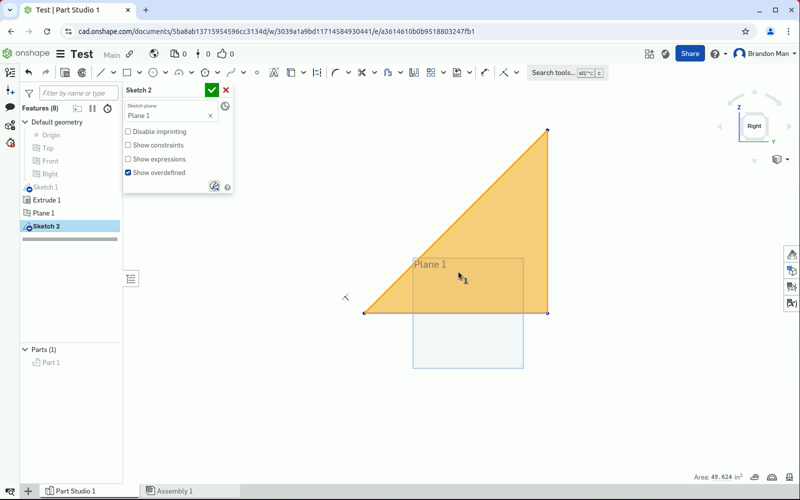
scroll(-6)
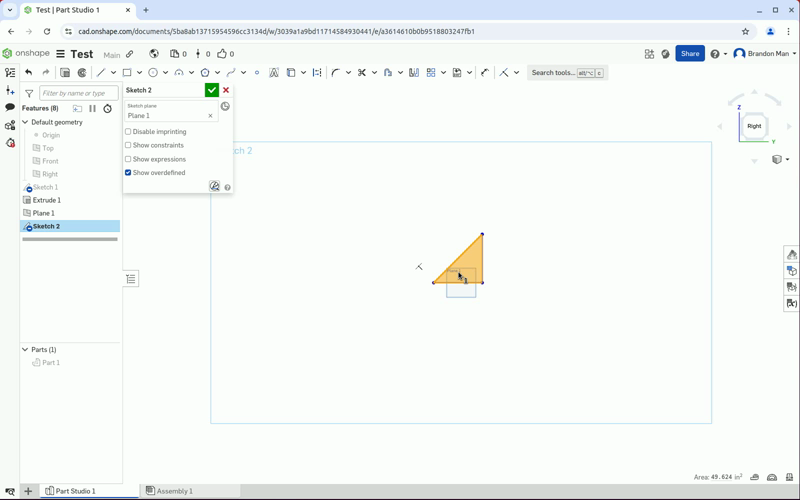
mouse_move(73, 352)
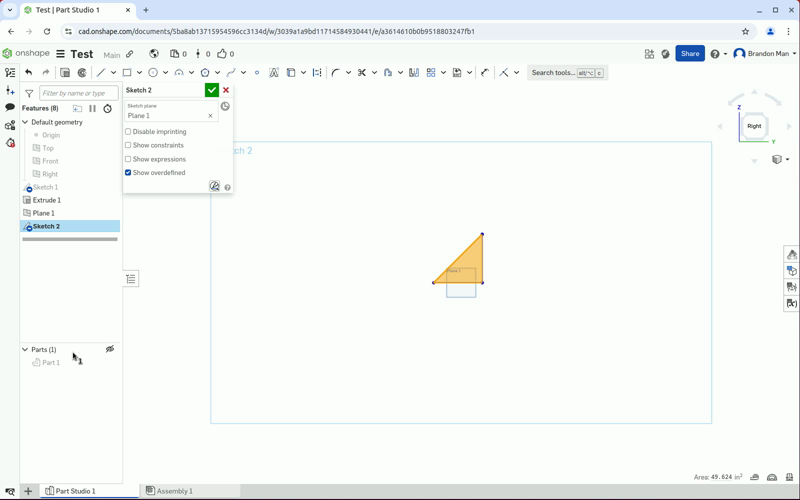
key(shift+y)
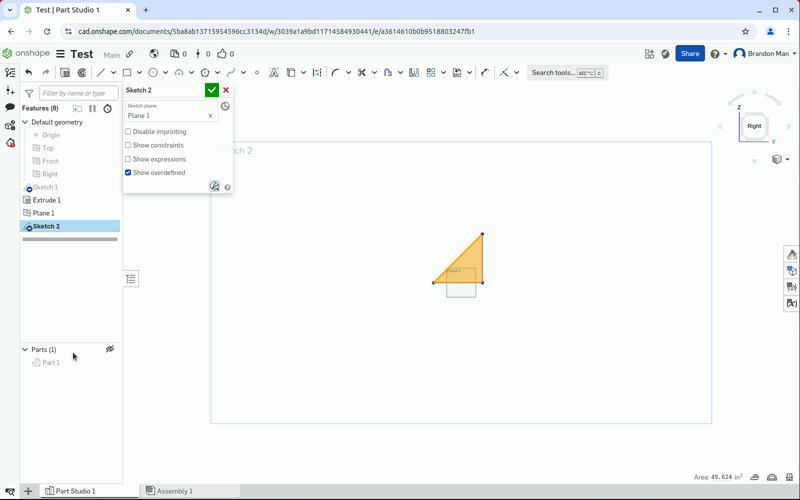
key(shift+e)
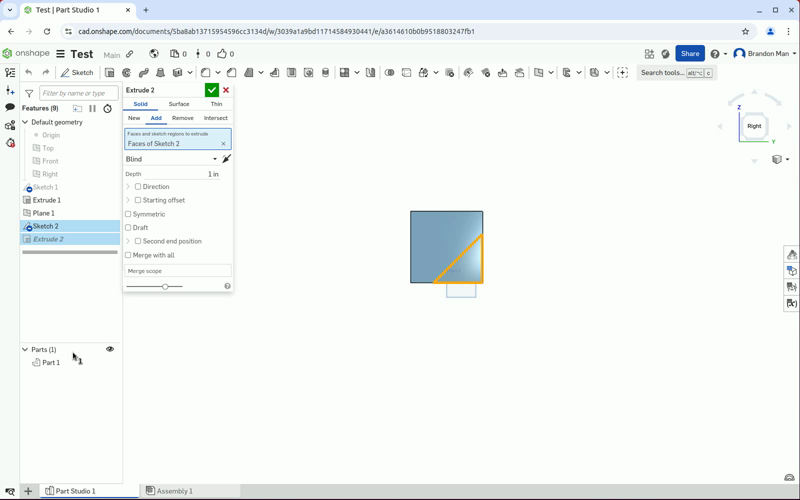
mouse_move(143, 106)
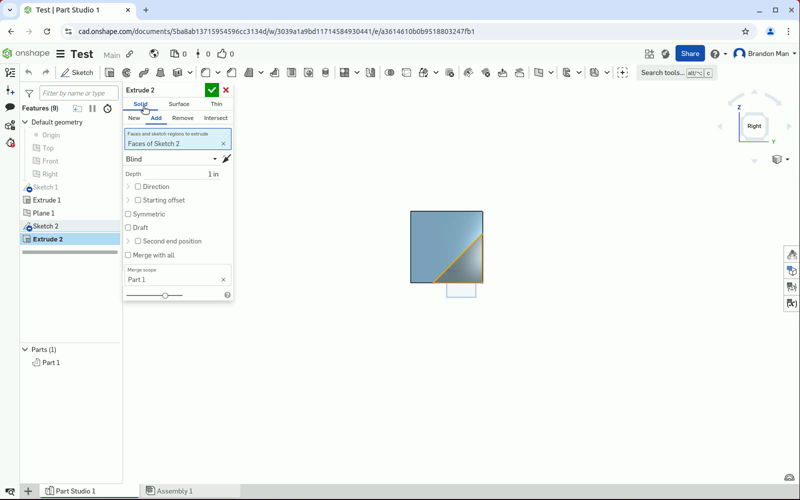
click(143, 106)
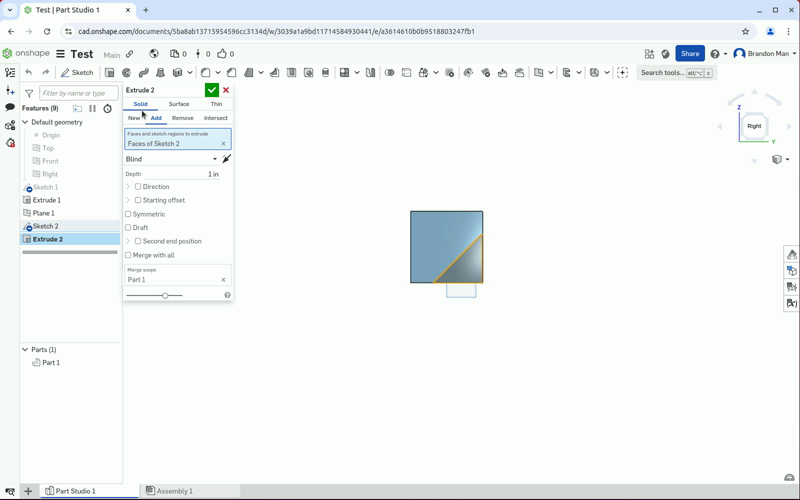
mouse_move(137, 120)
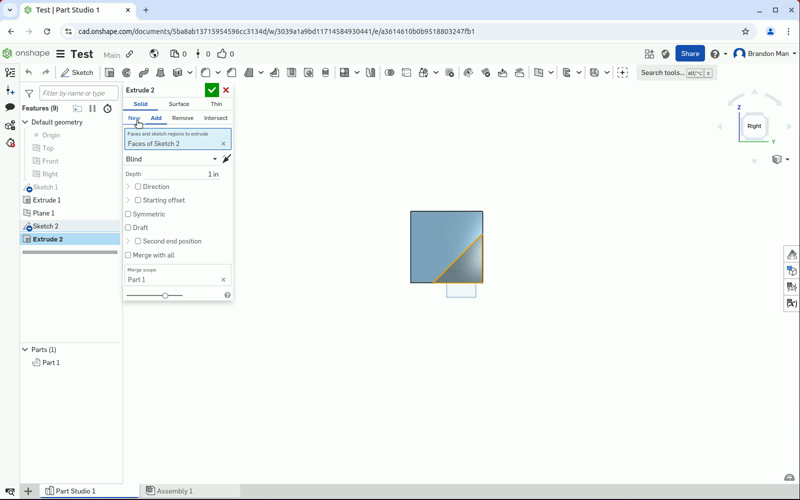
click(137, 120)
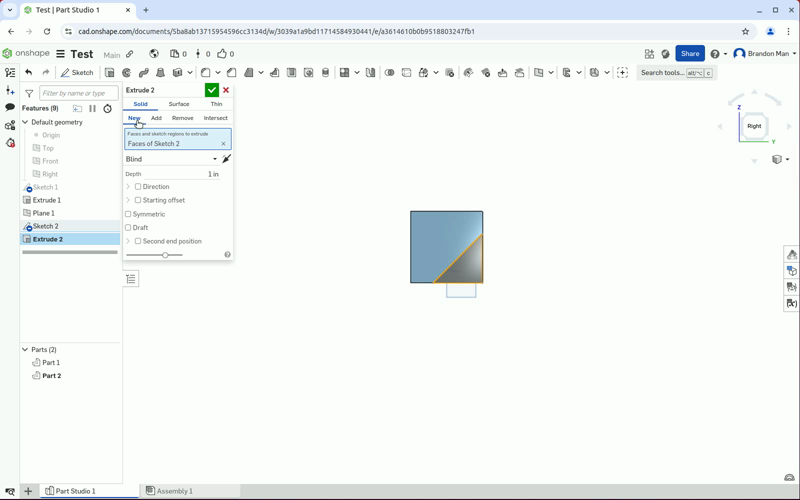
key(tab, 4)
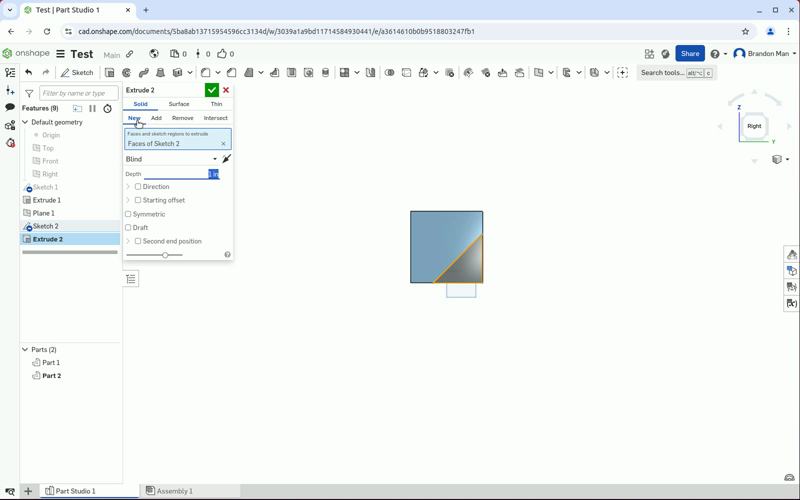
text(14.683)
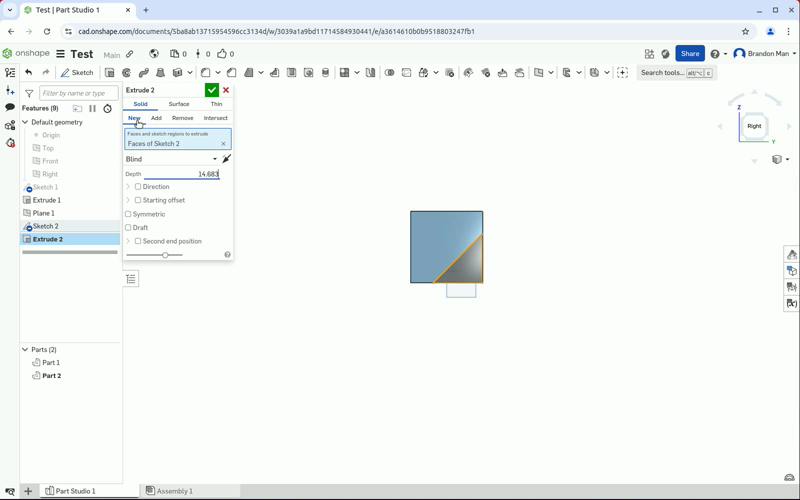
key(enter)
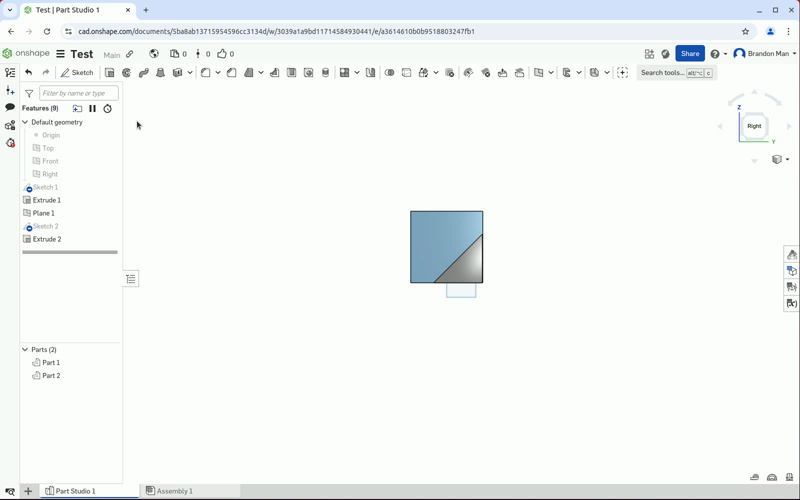
key(shift+h)
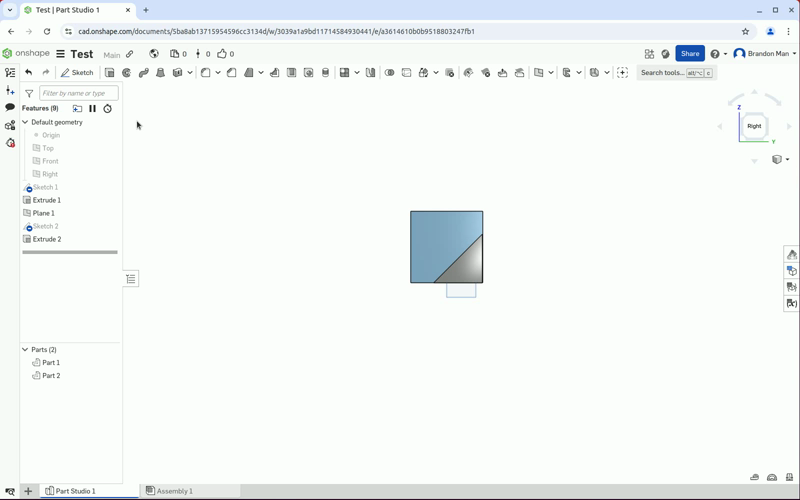
key(shift+h)
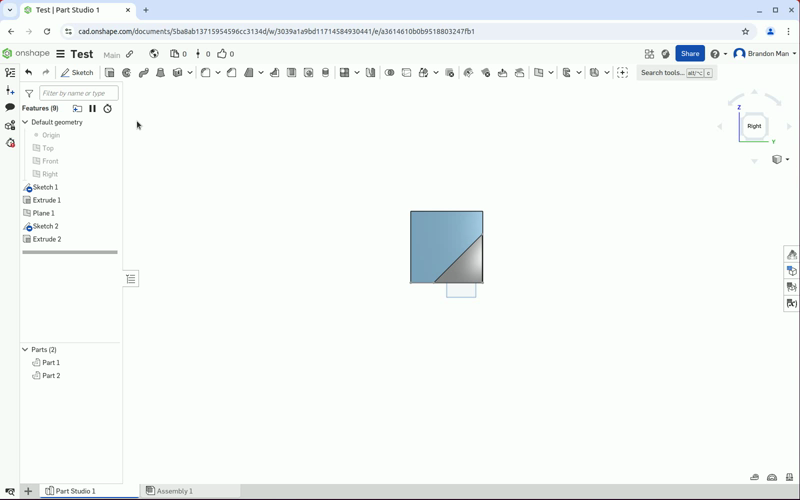
key(shift+7)
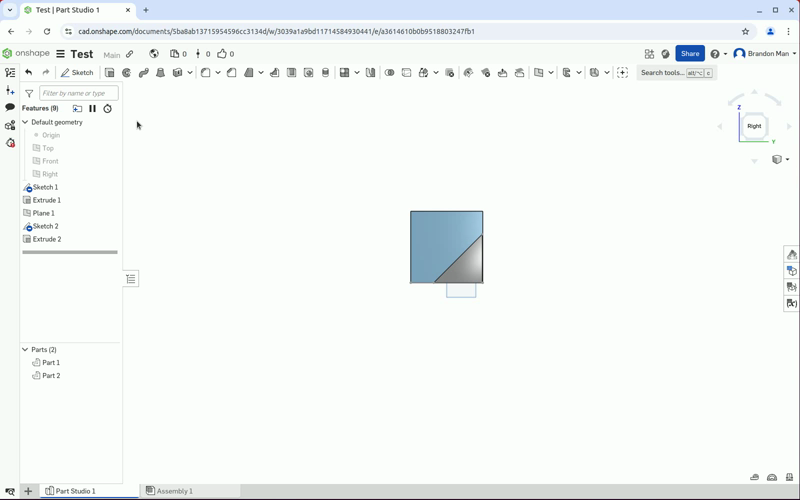
key(right, 2)
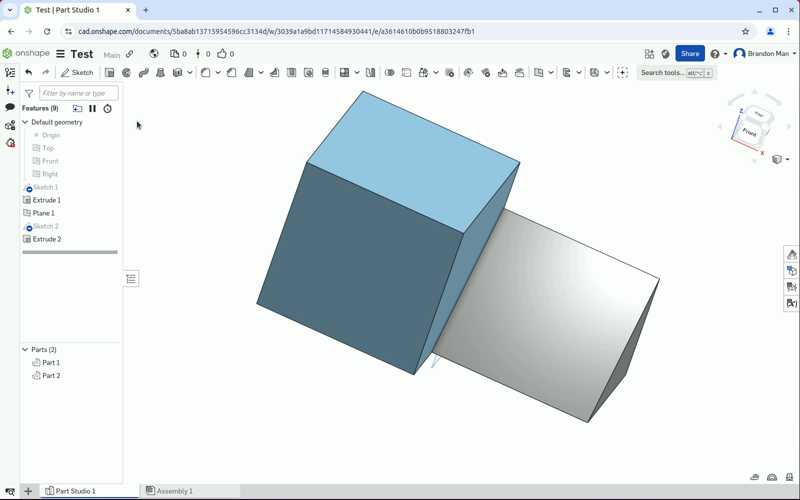
key(down, 2)
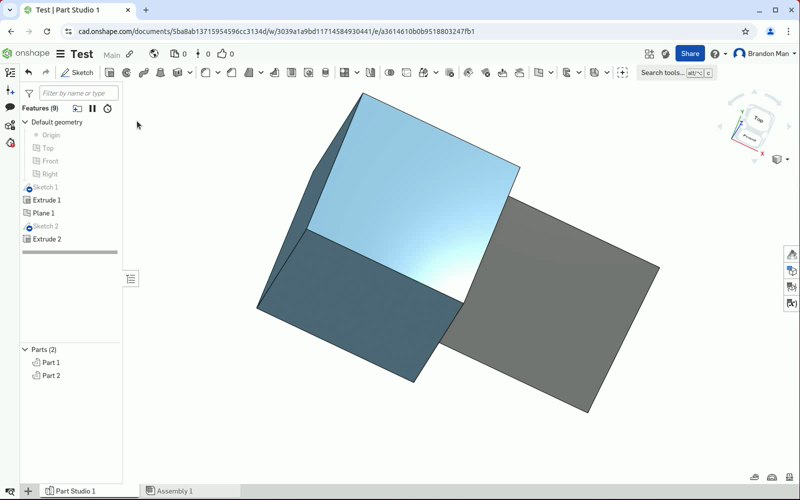
key(up, 2)
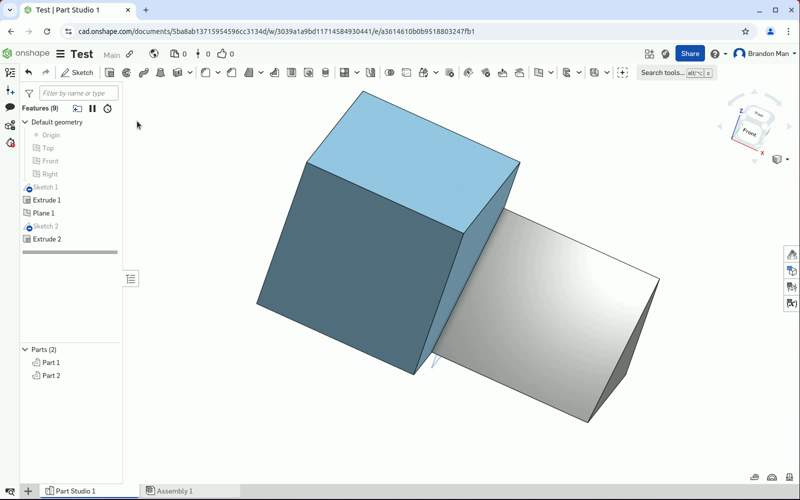
key(left, 2)
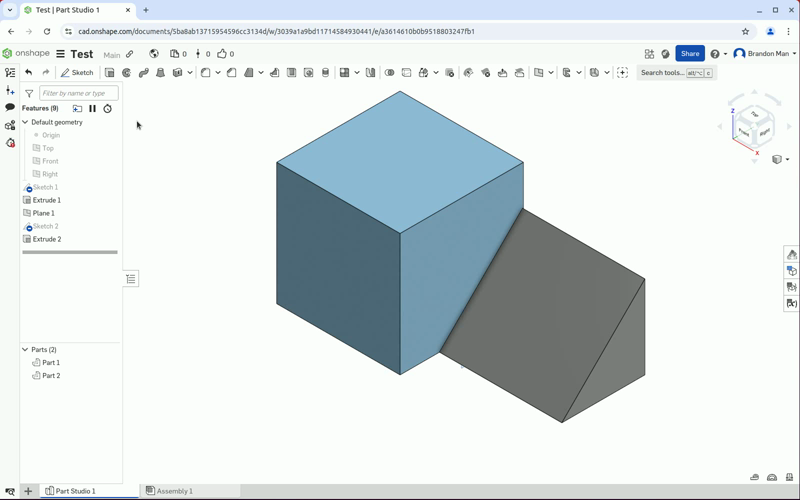
mouse_move(73, 189)
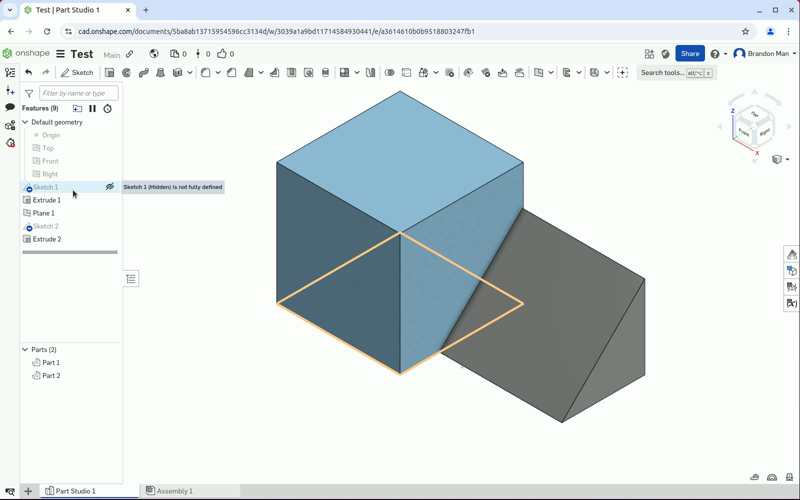
click(73, 189)